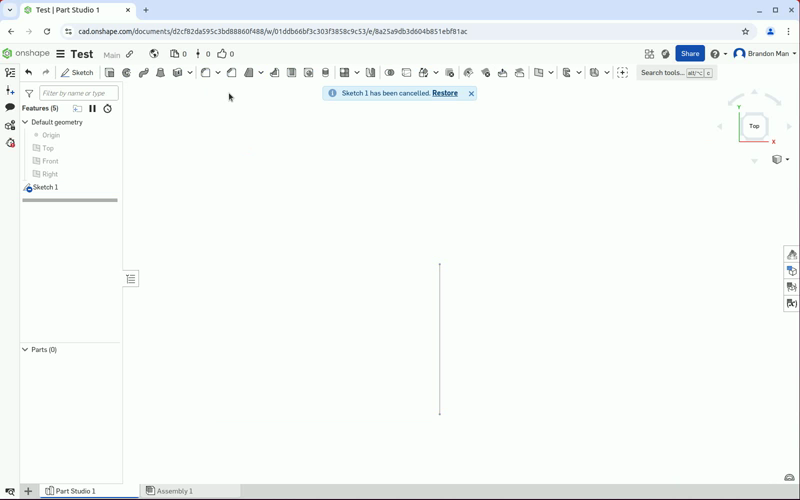
key(shift+h)
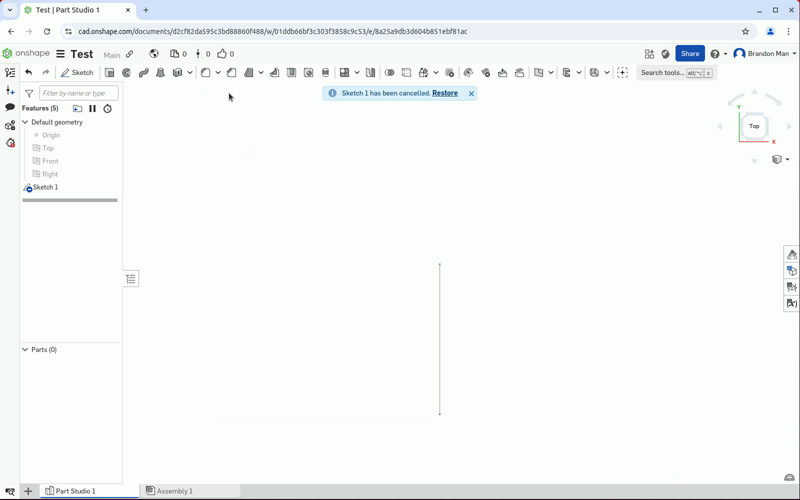
key(shift+s)
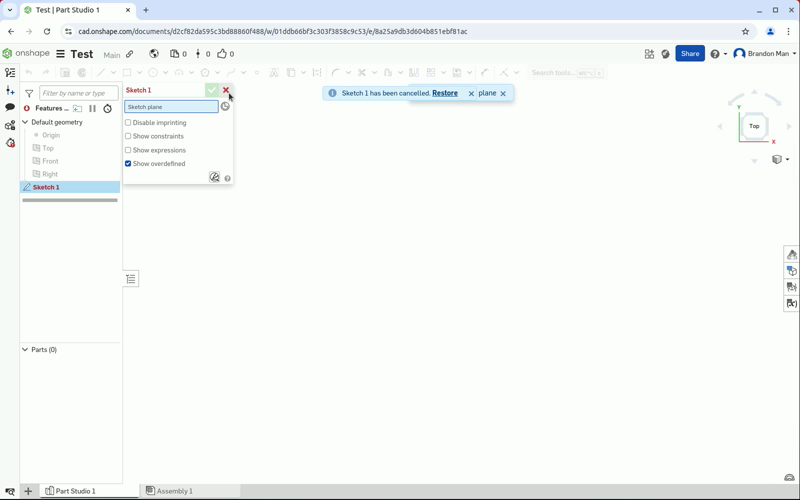
mouse_move(73, 150)
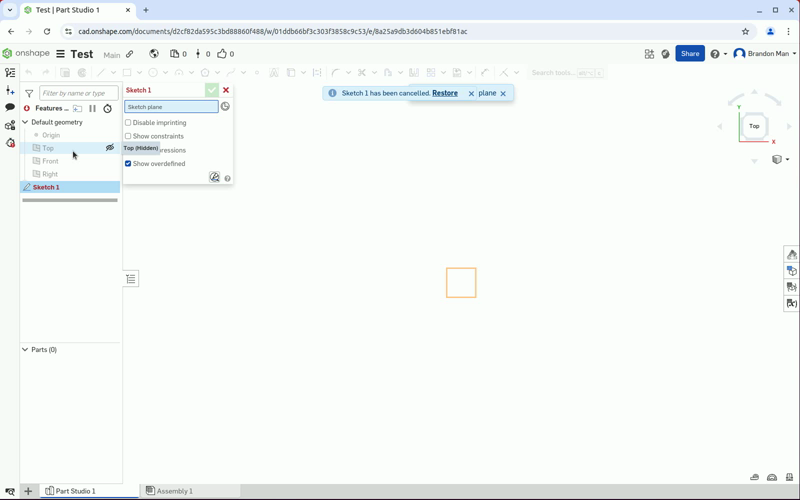
click(73, 150)
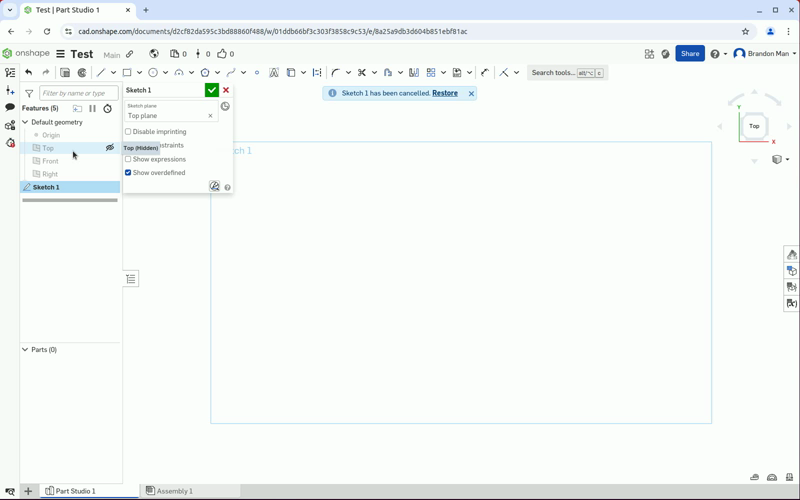
mouse_move(73, 352)
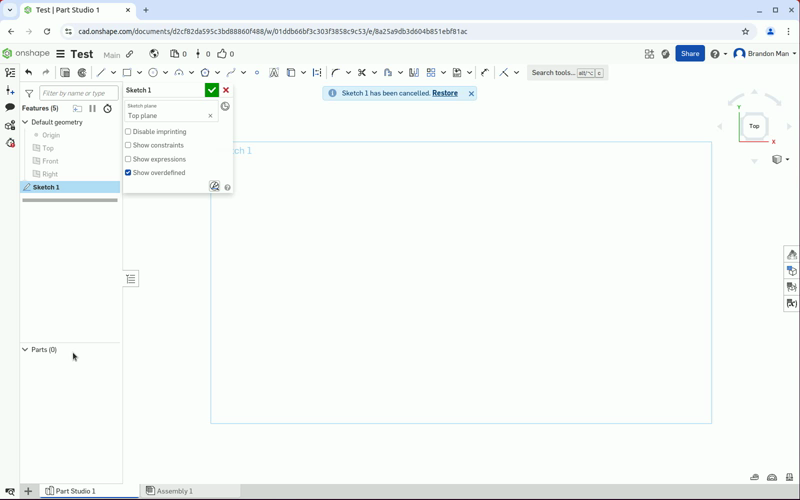
key(y)
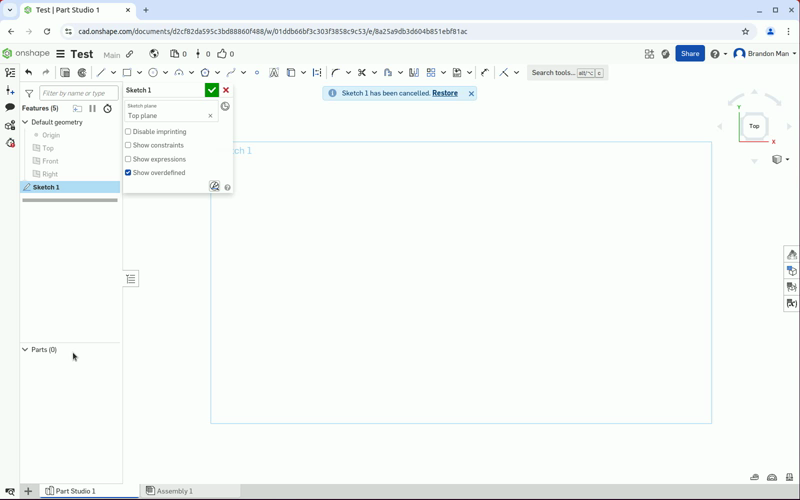
key(l)
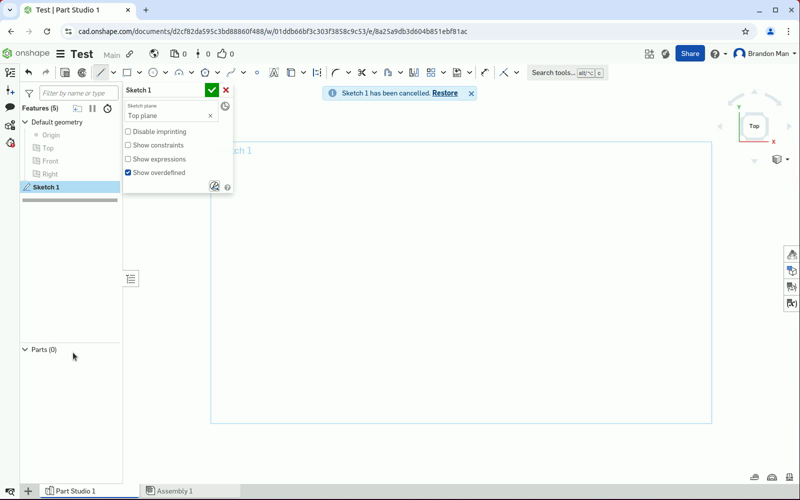
key_down(shift)
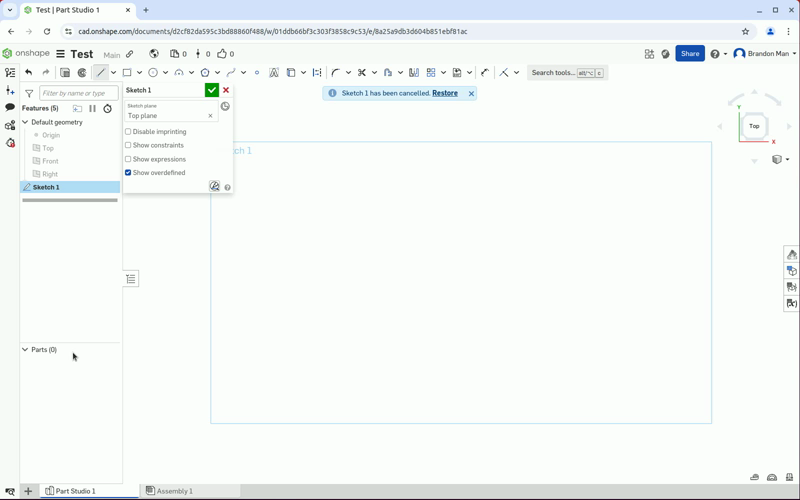
mouse_move(502, 261)
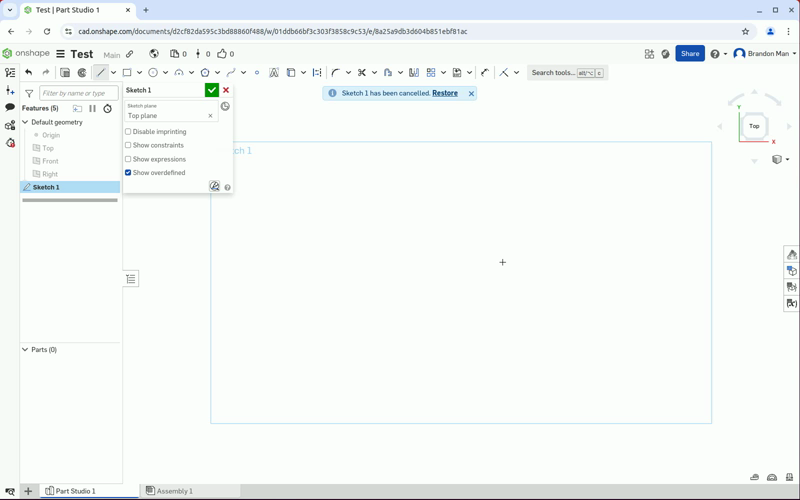
click(502, 261)
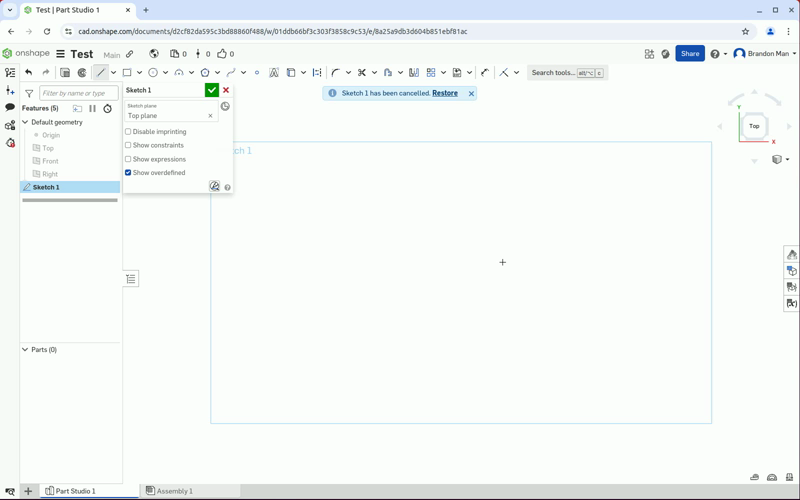
key_up(shift)
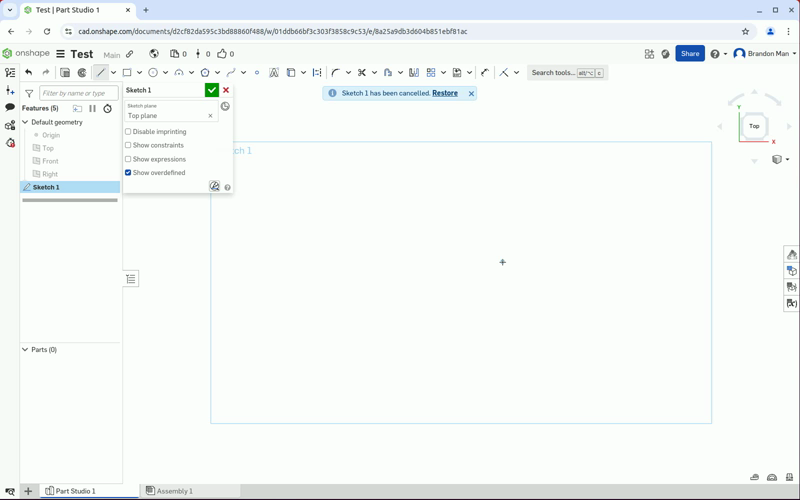
key_down(shift)
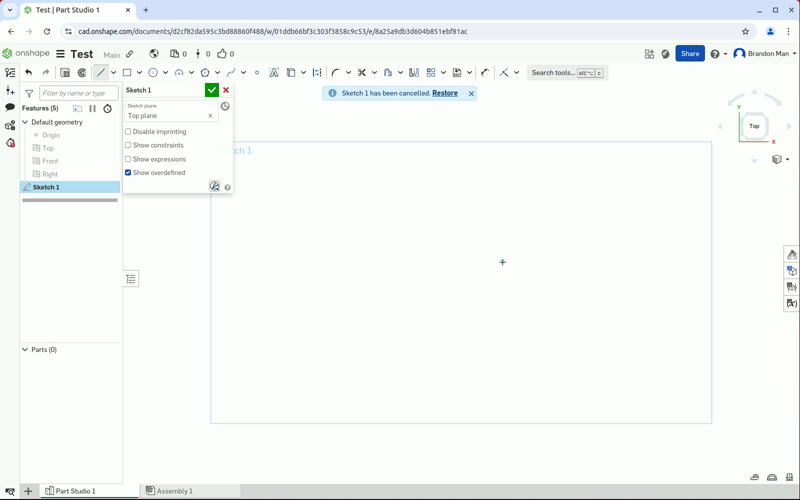
mouse_move(532, 261)
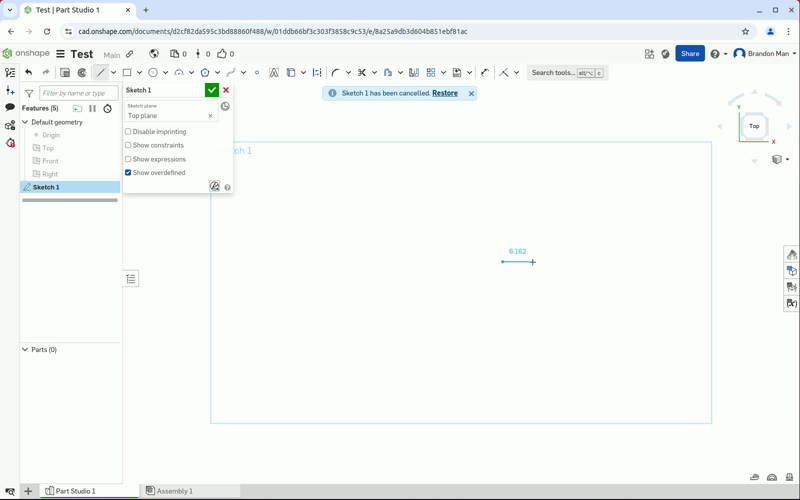
mouse_move(544, 261)
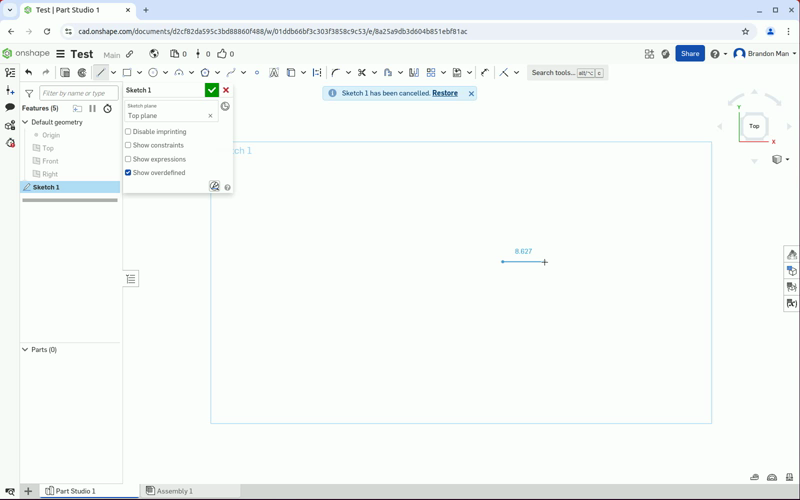
click(544, 261)
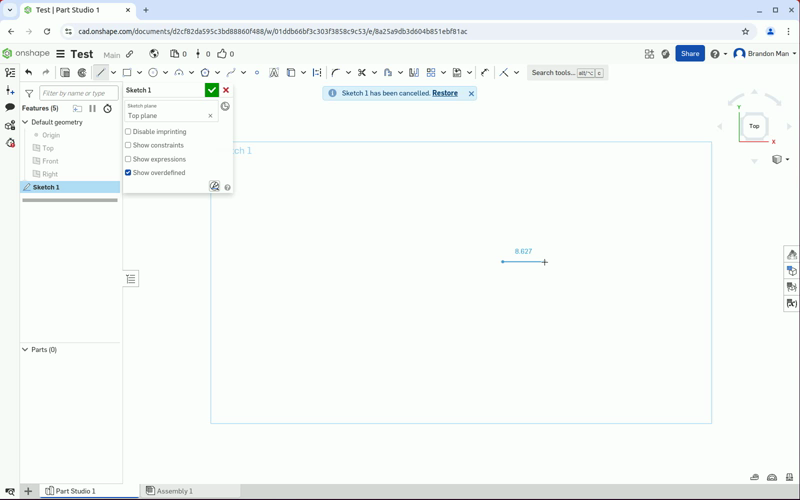
key_up(shift)
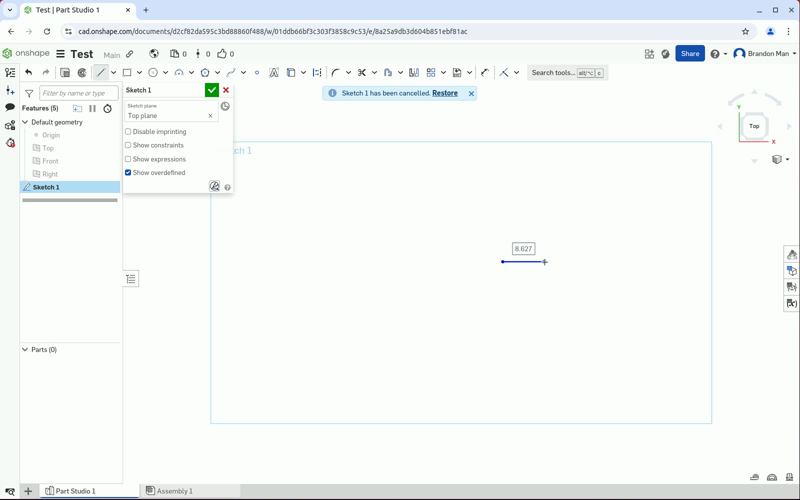
key_down(shift)
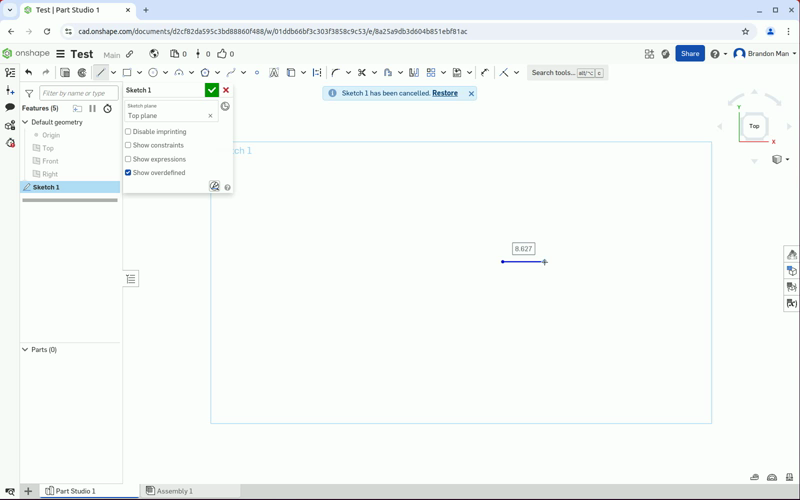
mouse_move(544, 170)
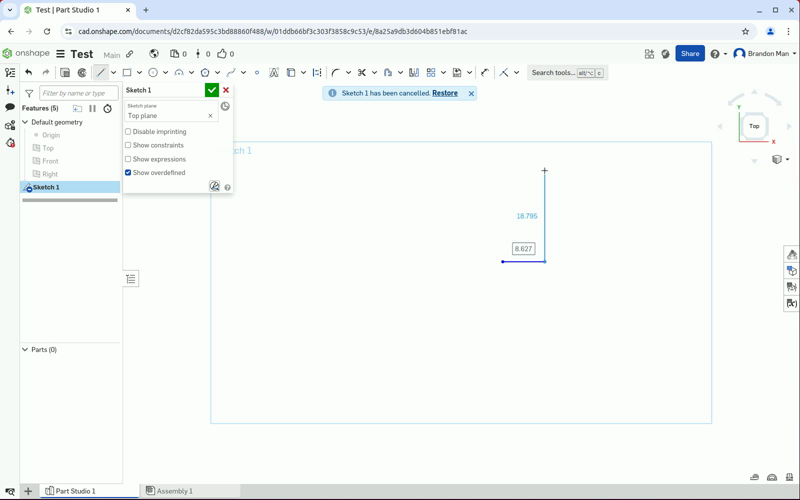
click(544, 170)
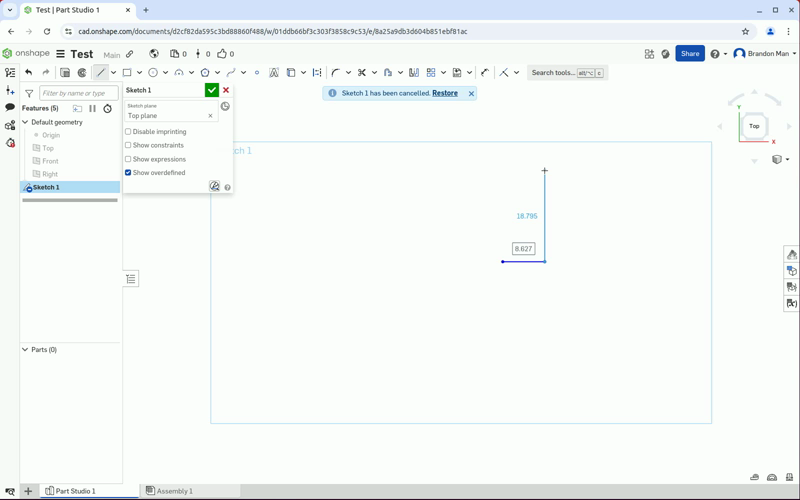
key_up(shift)
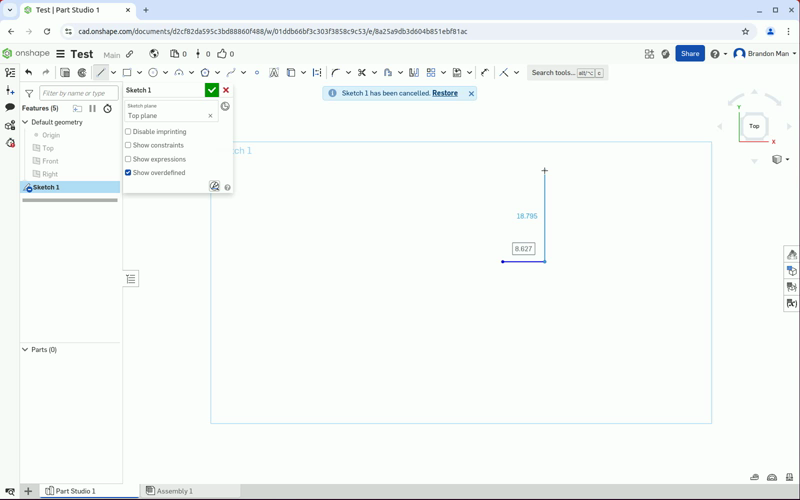
key_down(shift)
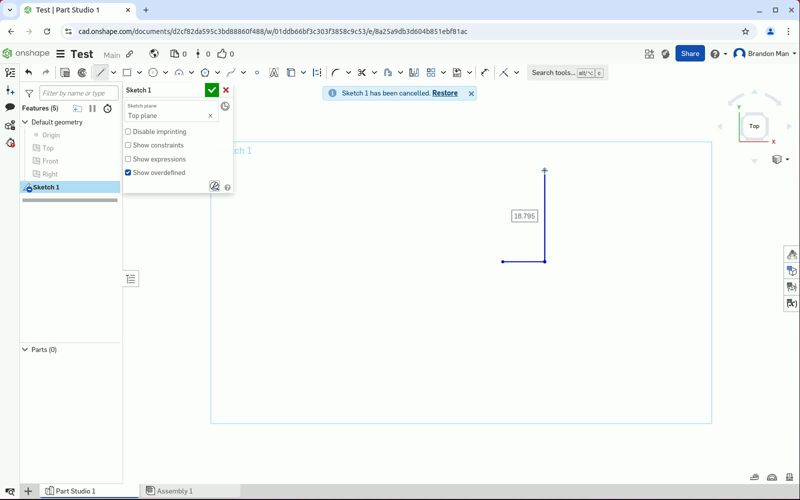
mouse_move(574, 170)
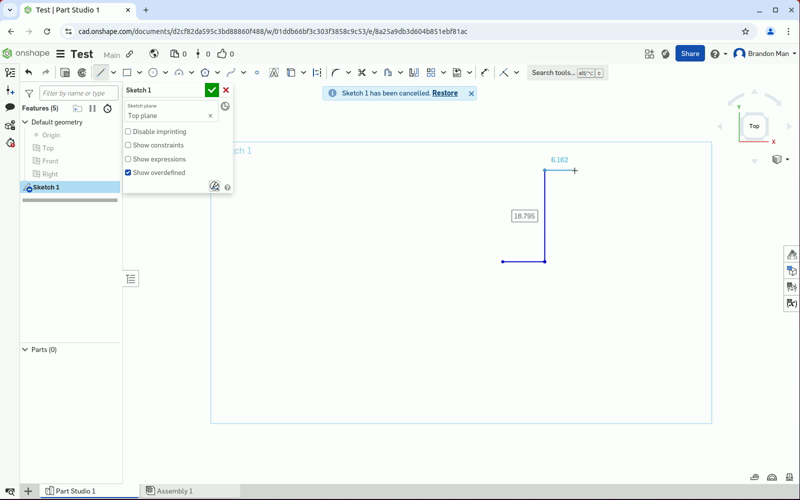
mouse_move(502, 170)
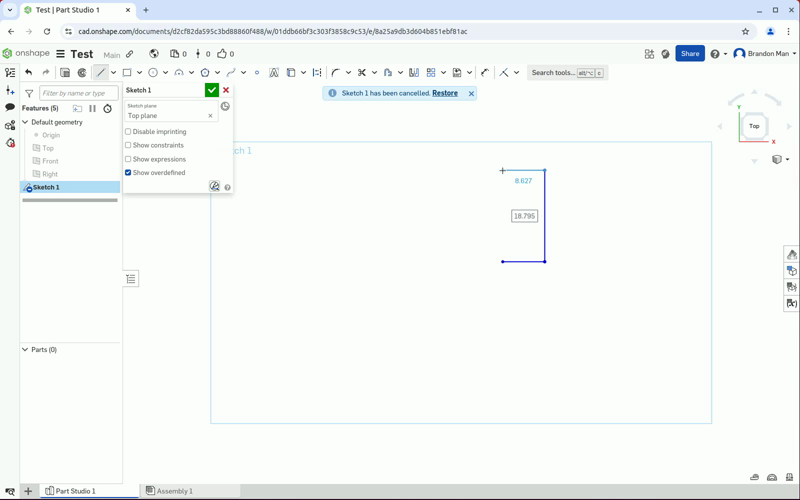
click(502, 170)
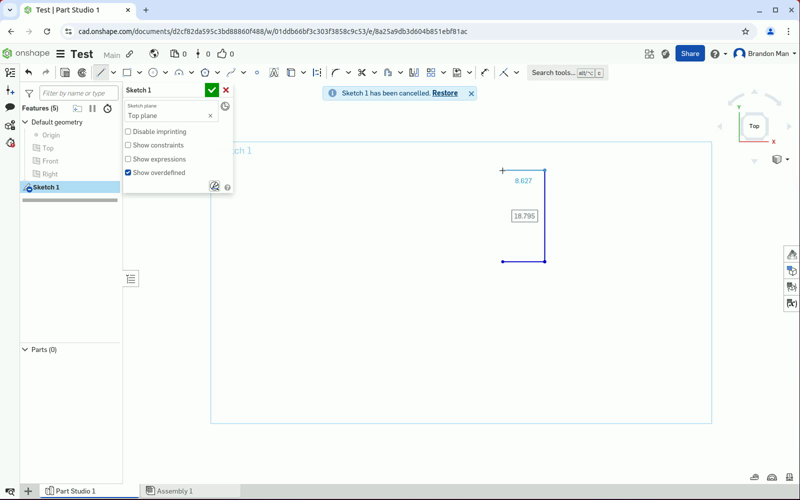
key_up(shift)
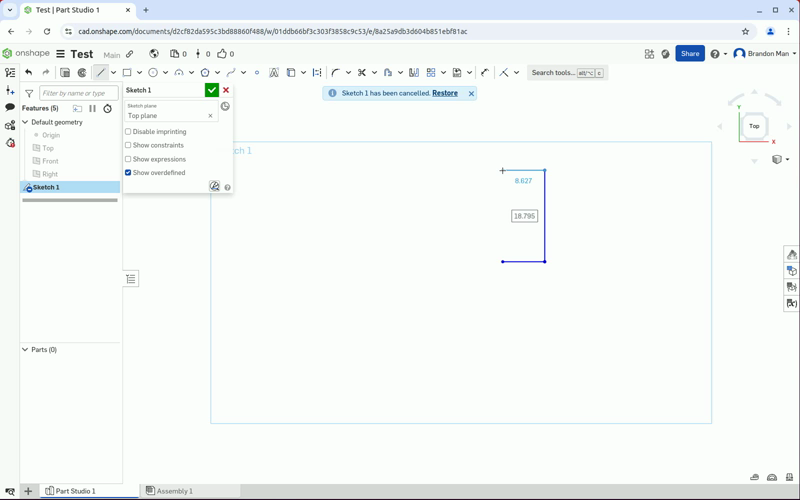
key_down(shift)
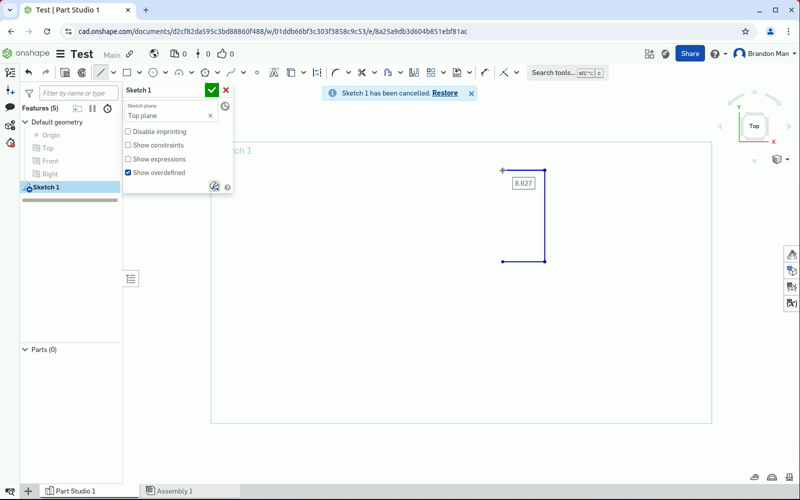
mouse_move(502, 261)
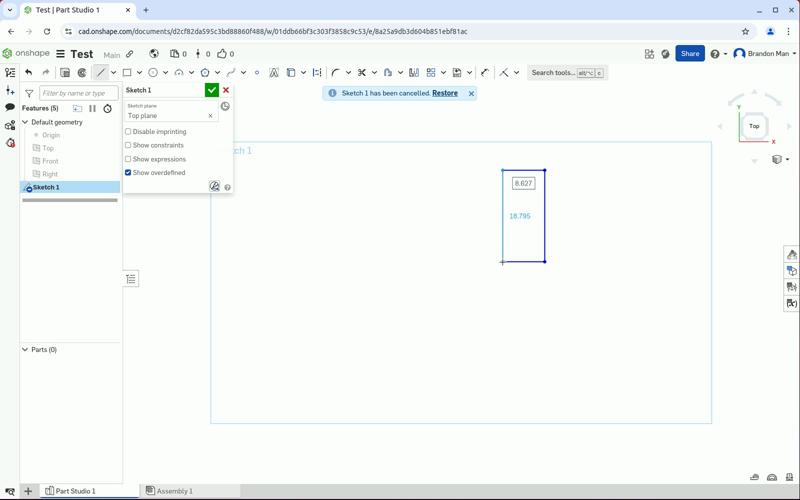
key_up(shift)
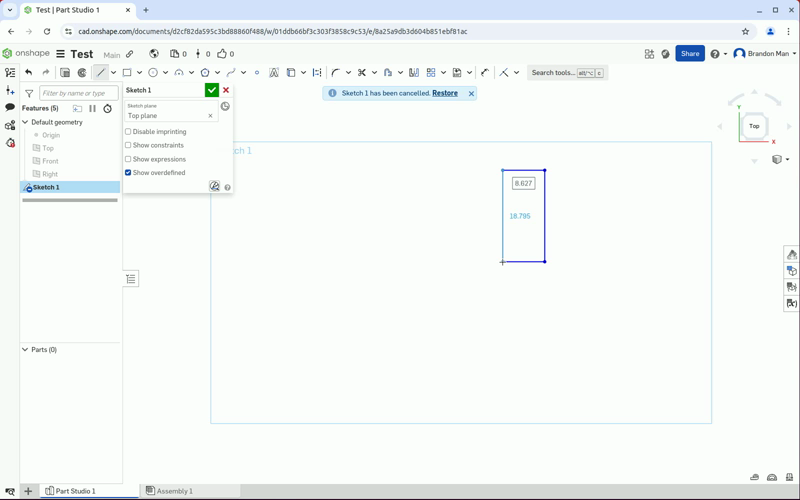
click(502, 261)
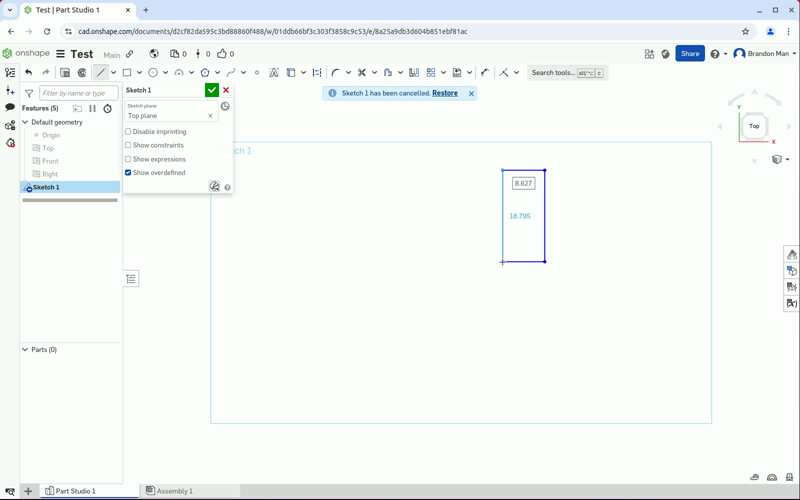
key(esc)
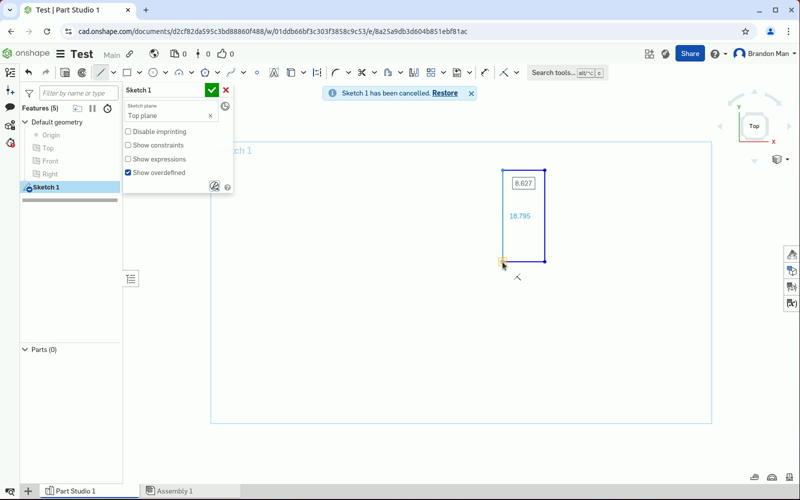
mouse_move(509, 193)
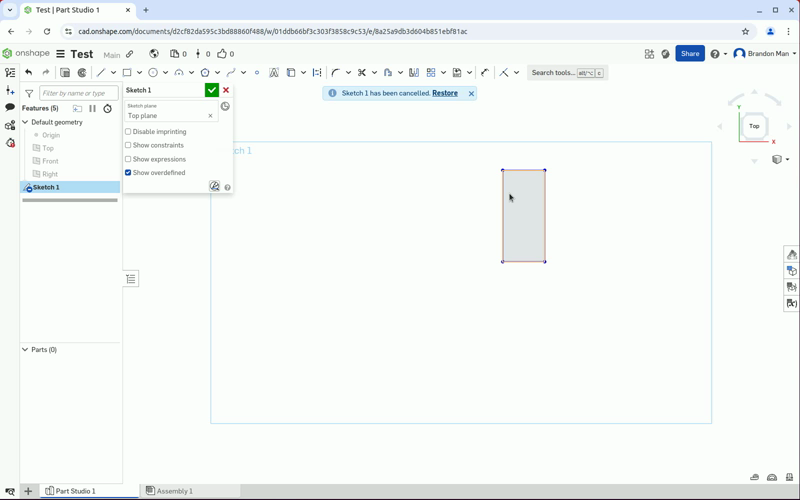
click(509, 193)
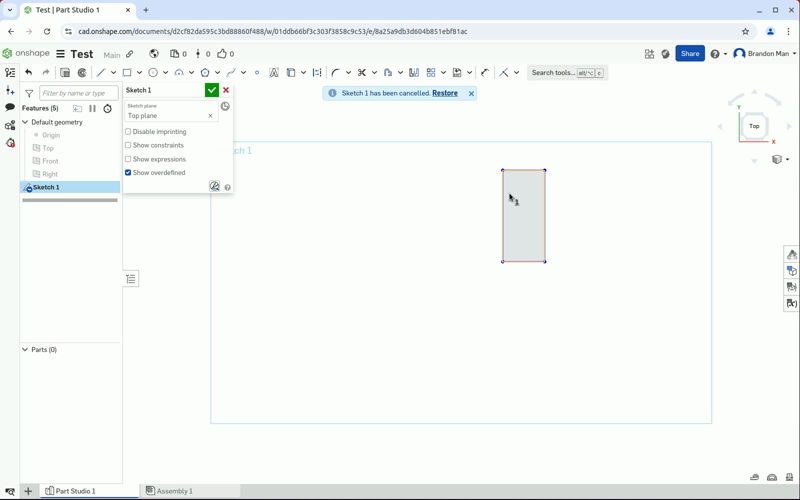
mouse_move(73, 352)
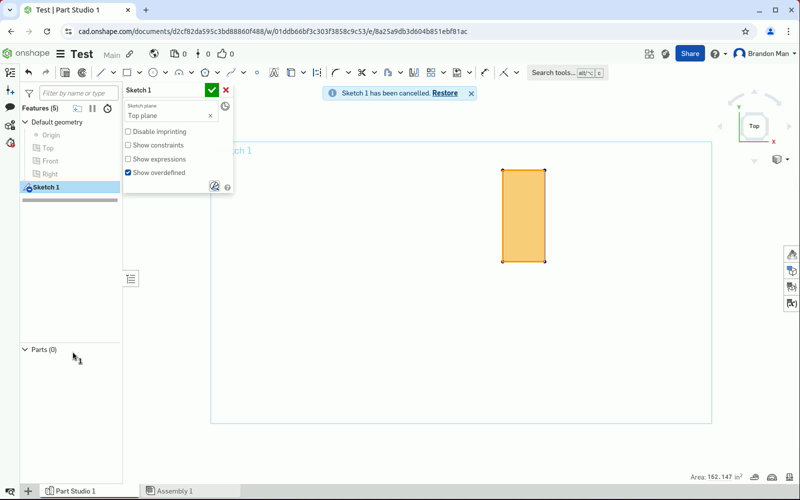
key(shift+y)
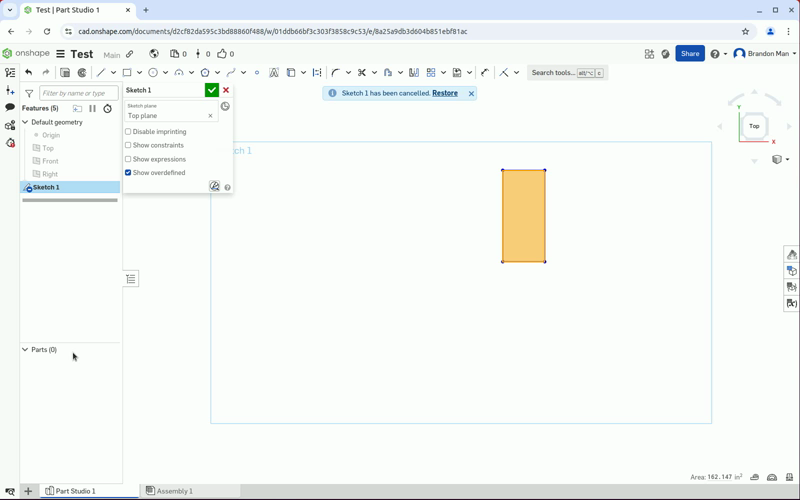
key(shift+e)
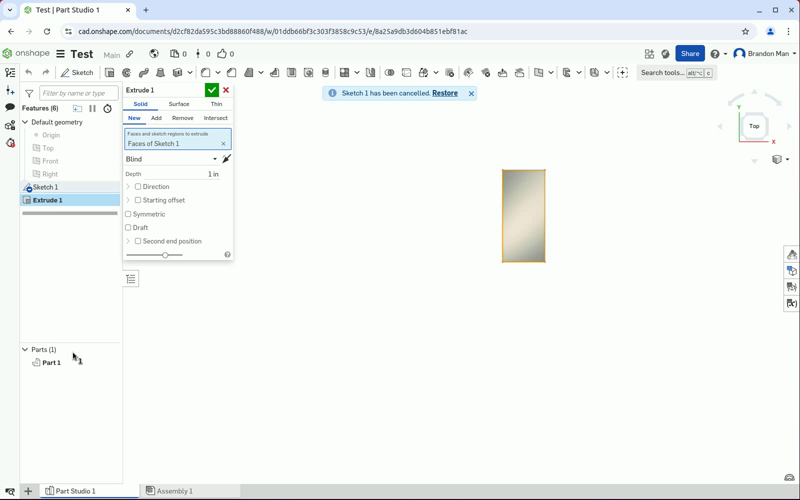
mouse_move(143, 106)
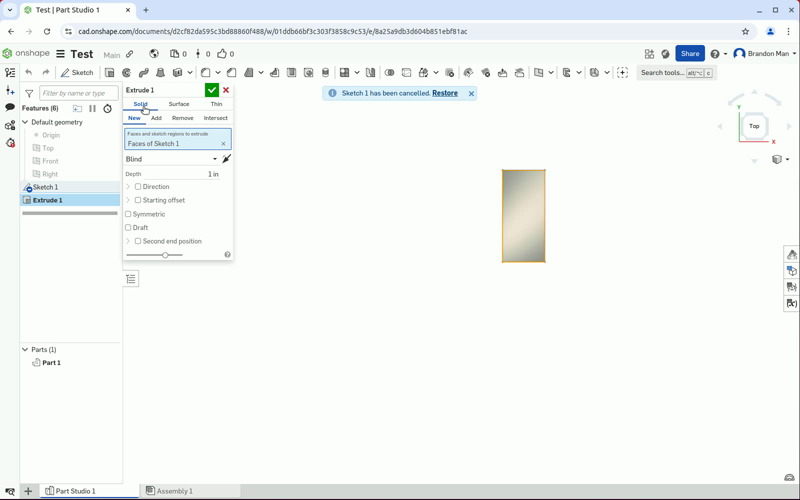
click(143, 106)
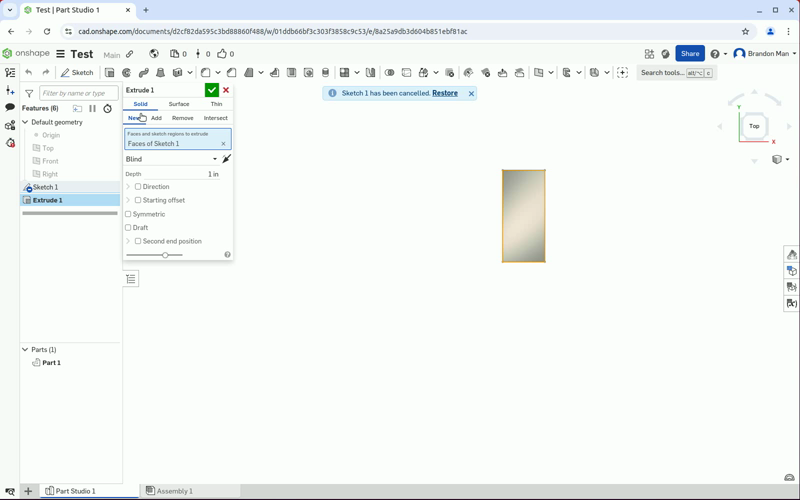
mouse_move(137, 120)
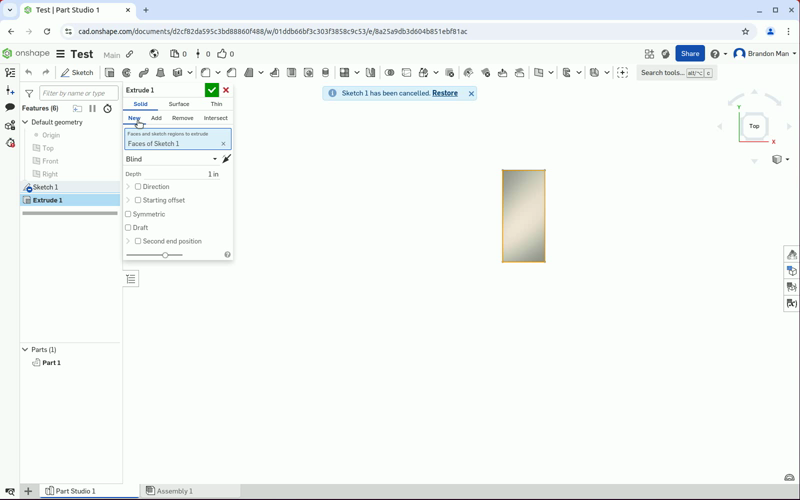
click(137, 120)
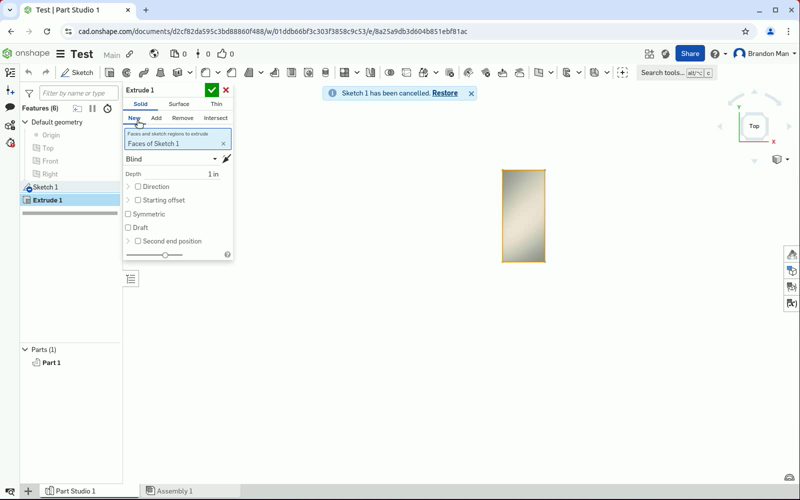
key(tab, 4)
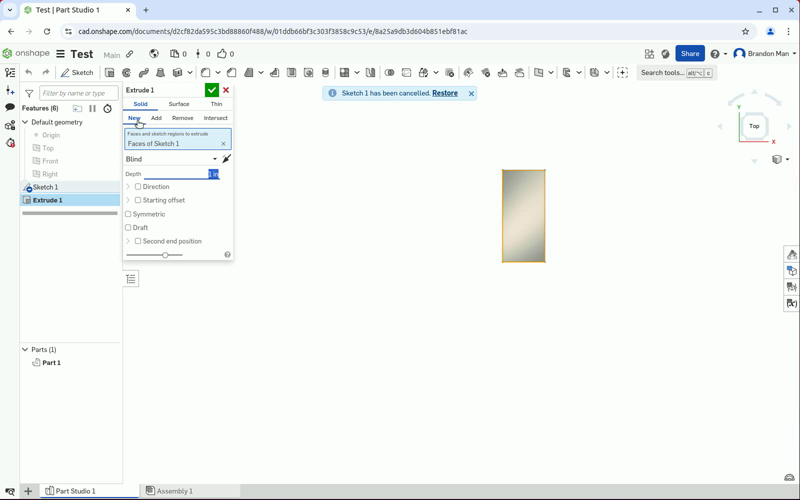
text(19.016)
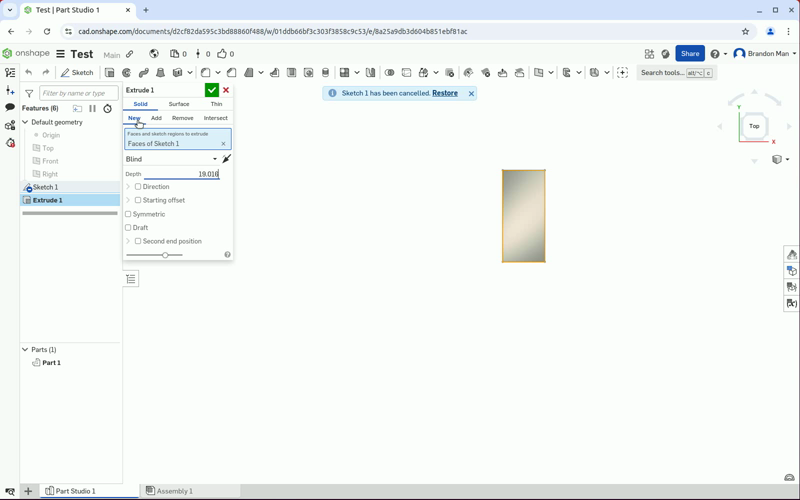
key(enter)
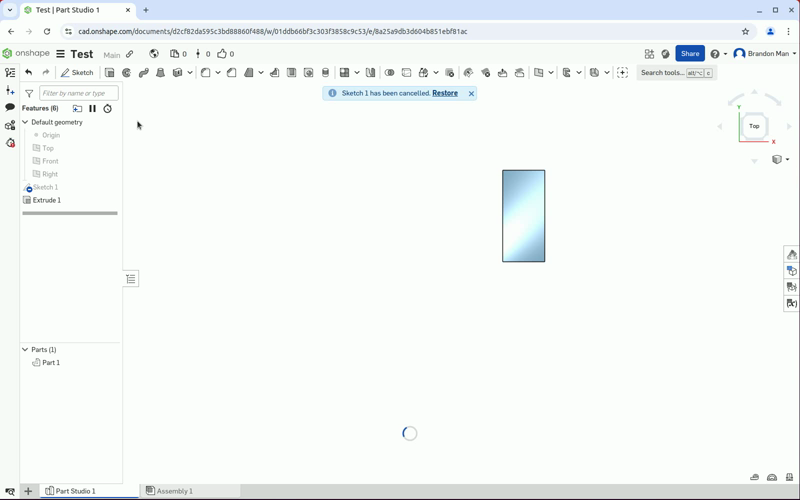
key(shift+h)
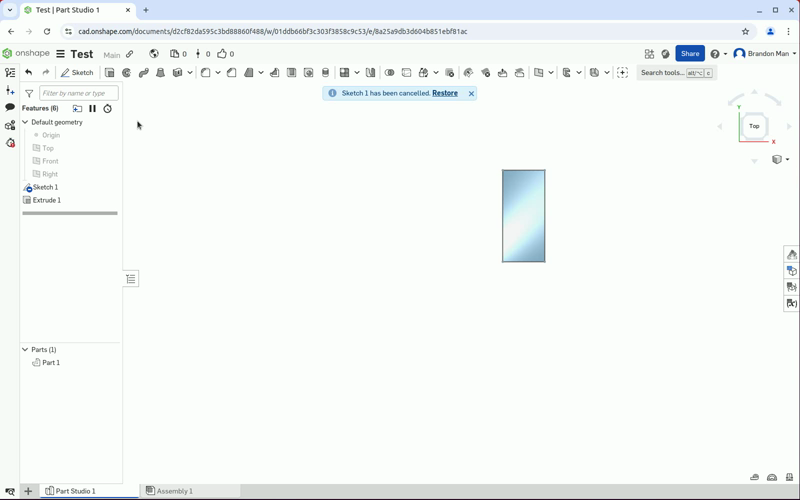
key(shift+h)
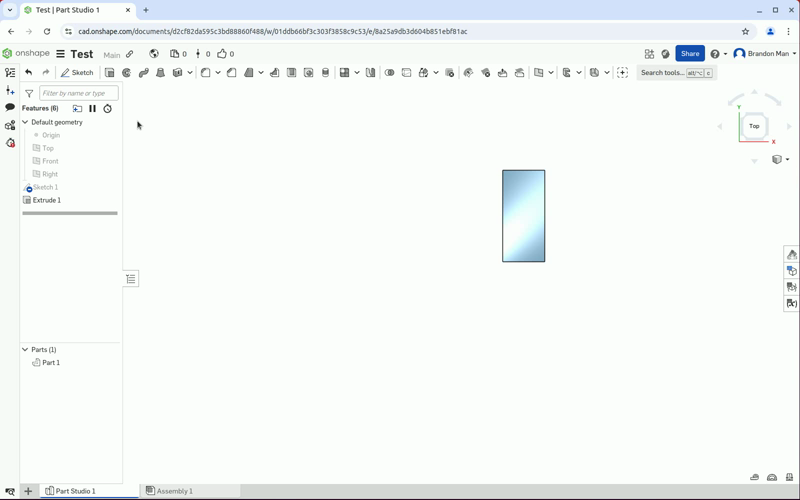
mouse_move(73, 189)
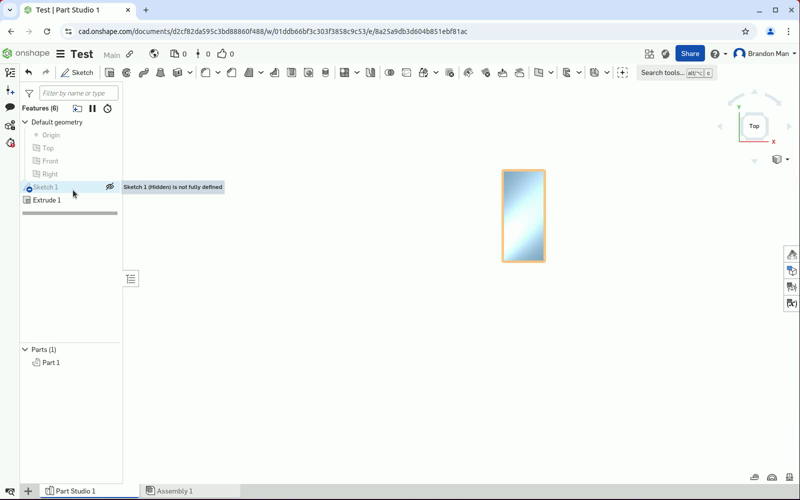
click(73, 189)
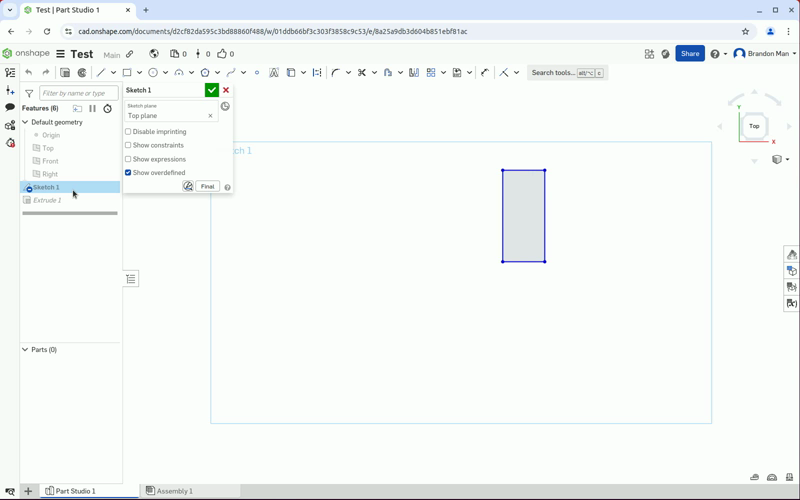
mouse_move(229, 92)
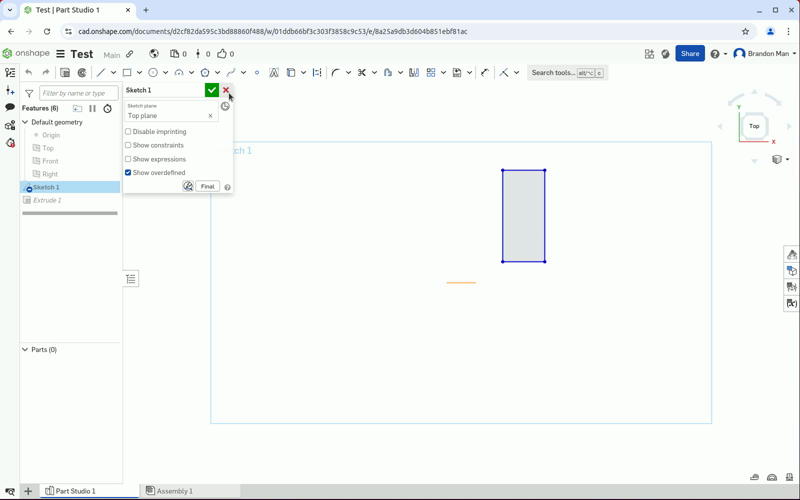
click(229, 92)
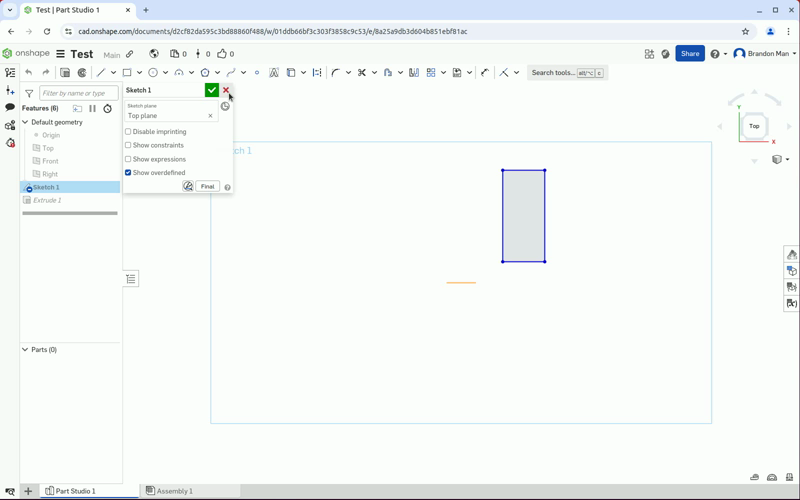
key(shift+s)
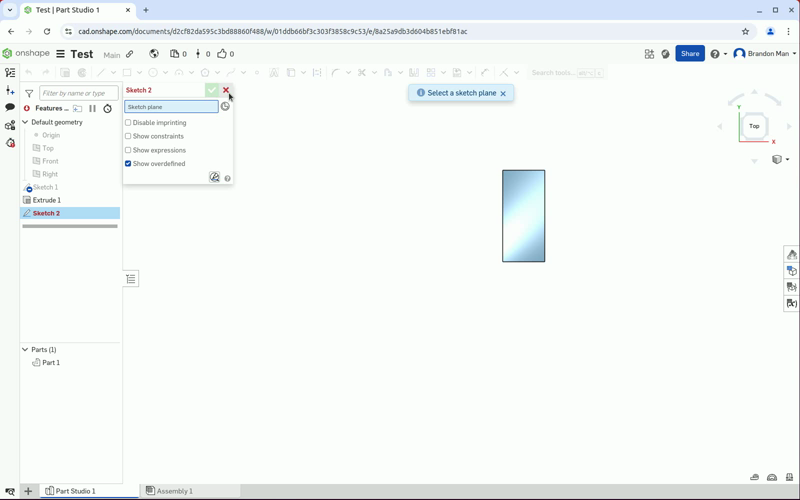
mouse_move(73, 150)
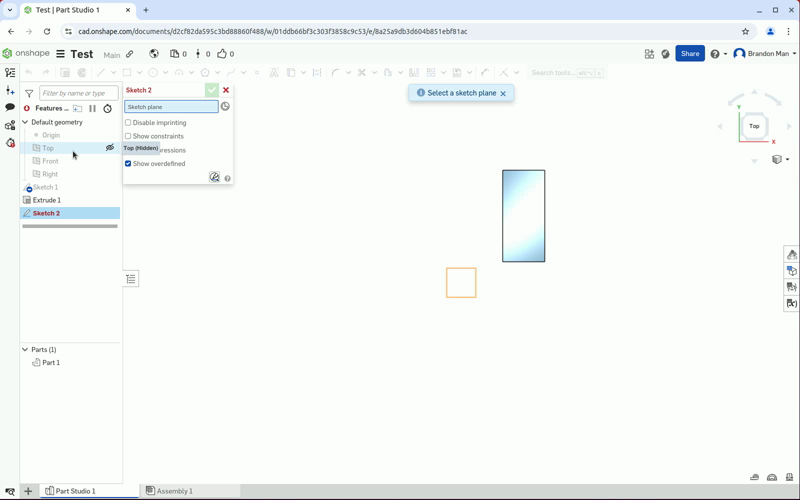
click(73, 150)
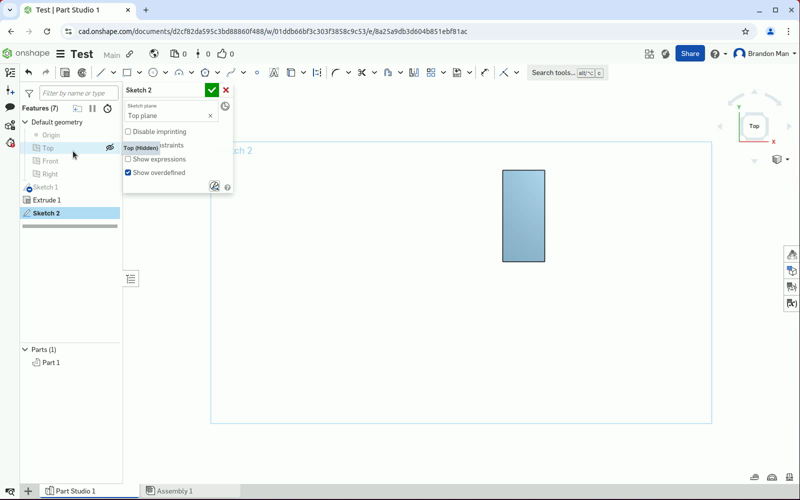
mouse_move(73, 352)
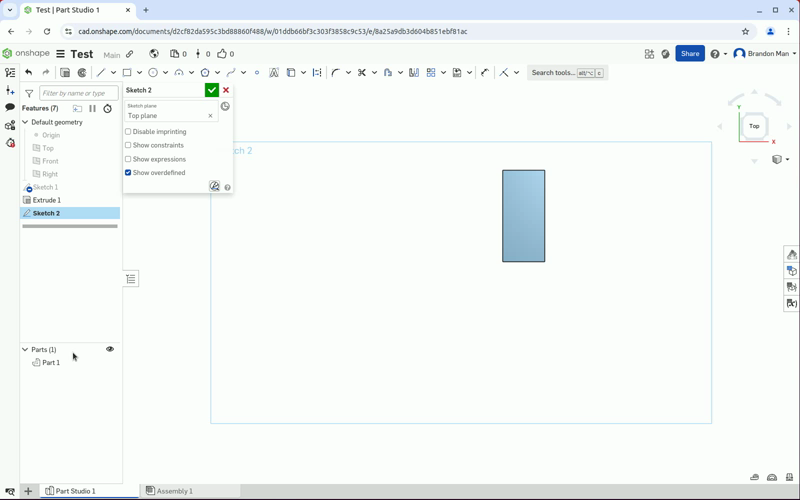
key(y)
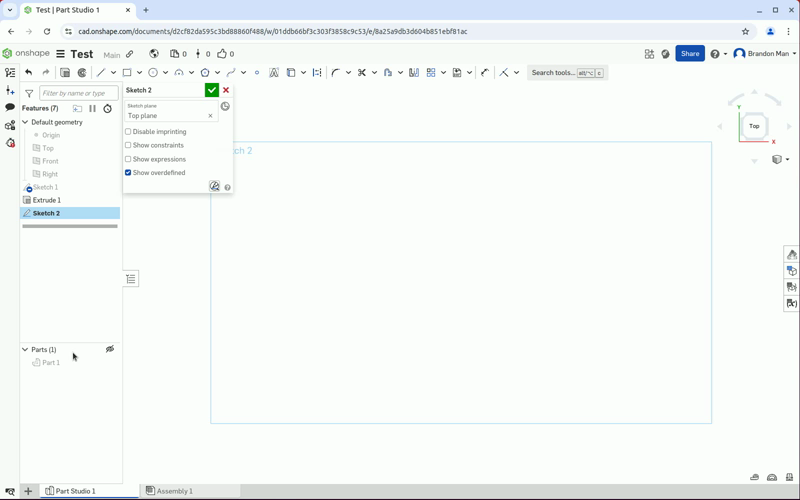
key(l)
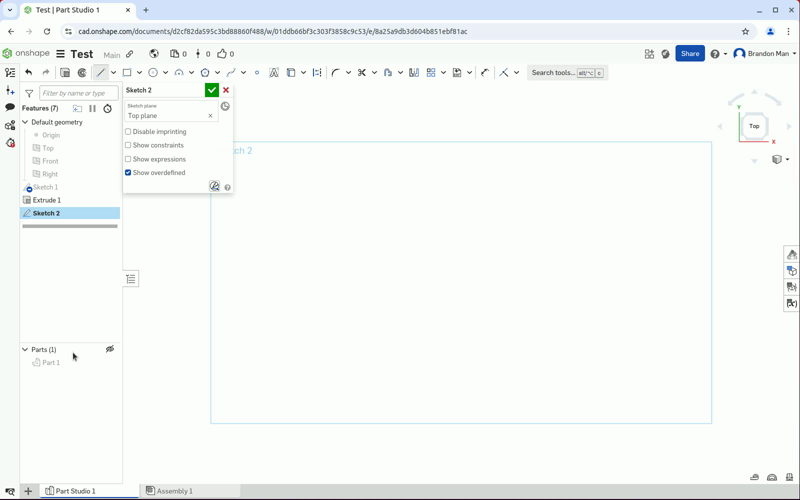
key_down(shift)
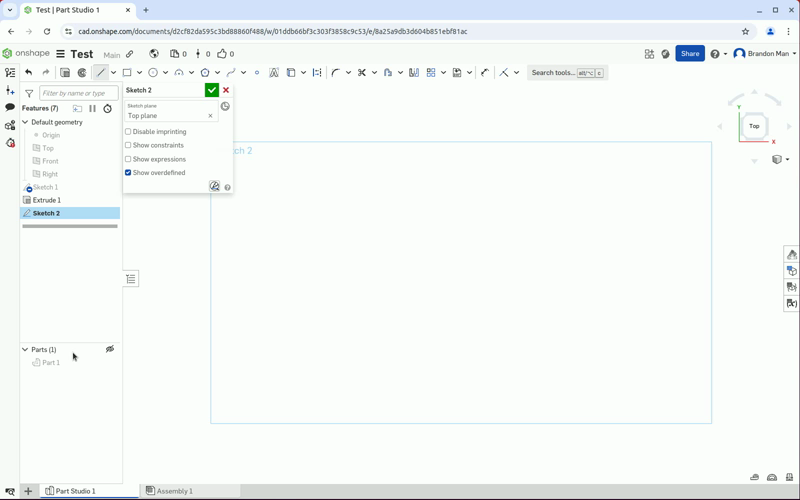
mouse_move(377, 304)
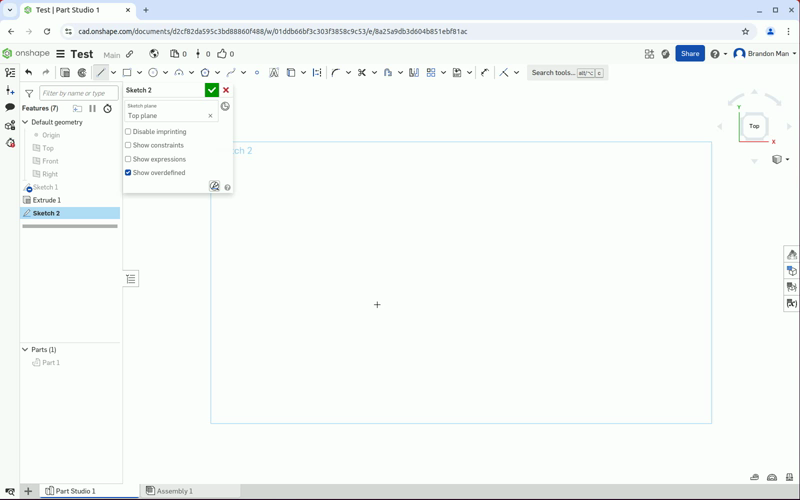
click(377, 304)
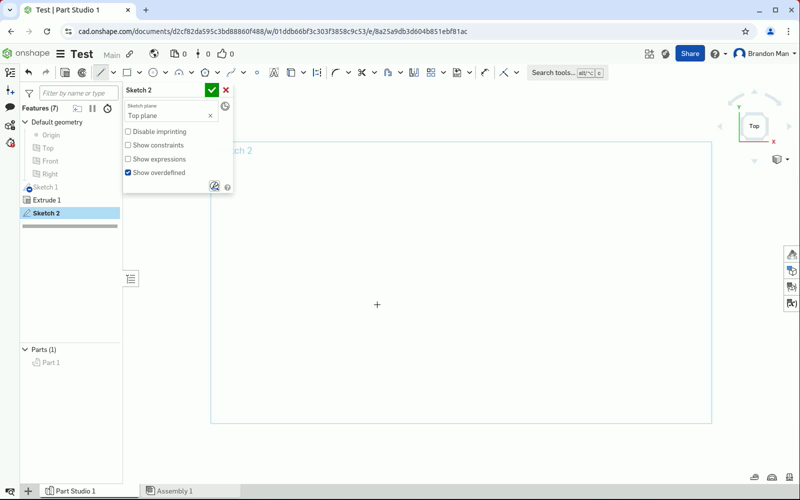
key_up(shift)
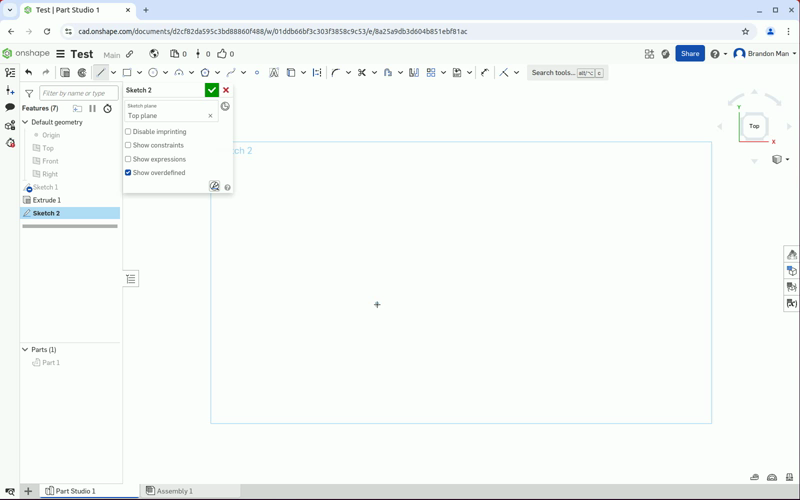
key_down(shift)
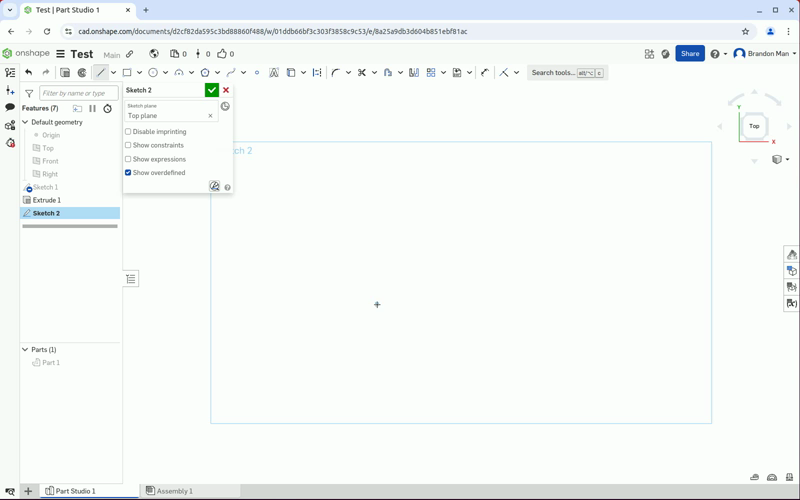
mouse_move(543, 304)
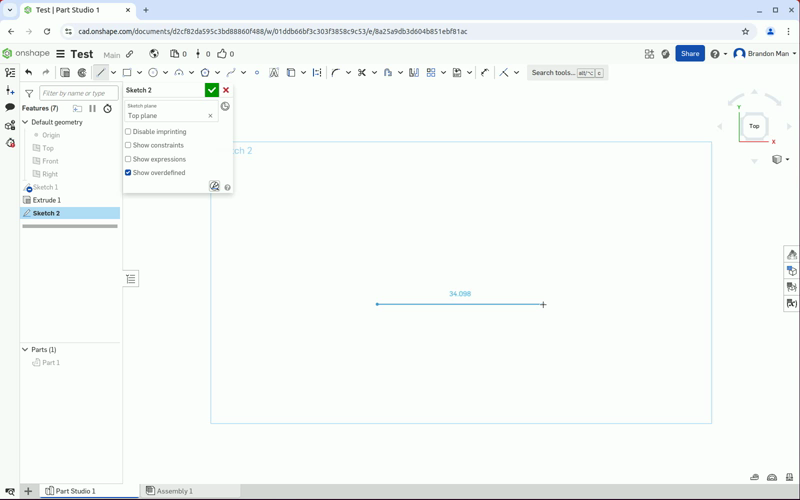
click(543, 304)
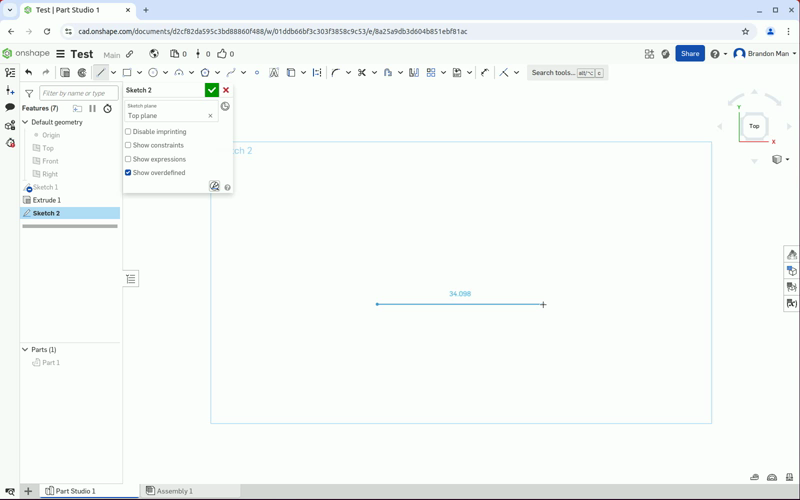
key_up(shift)
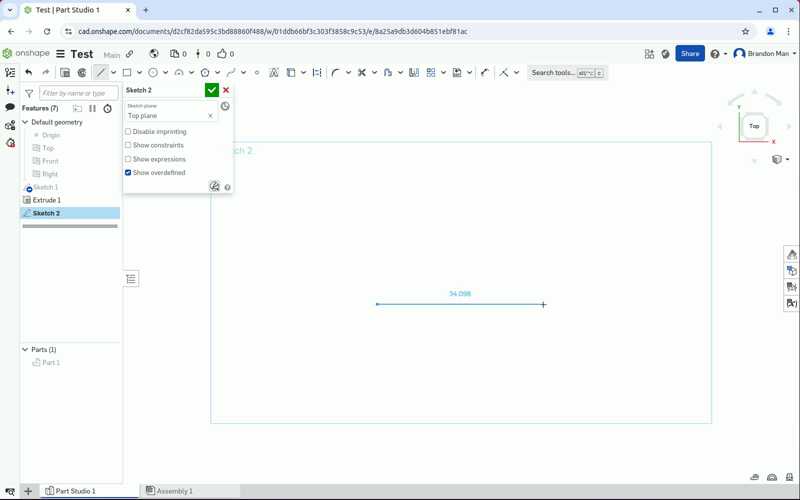
key_down(shift)
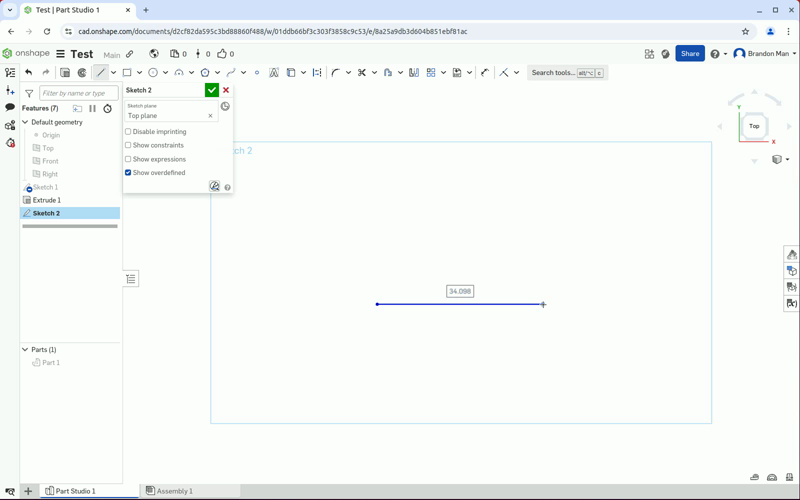
mouse_move(573, 304)
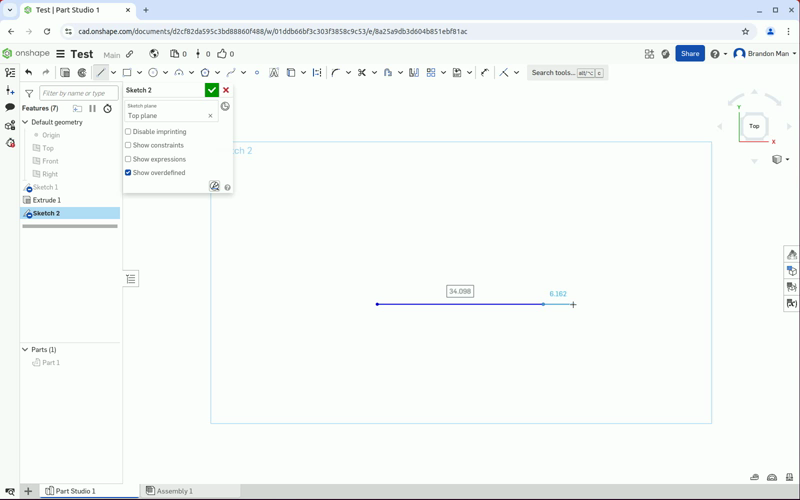
mouse_move(543, 262)
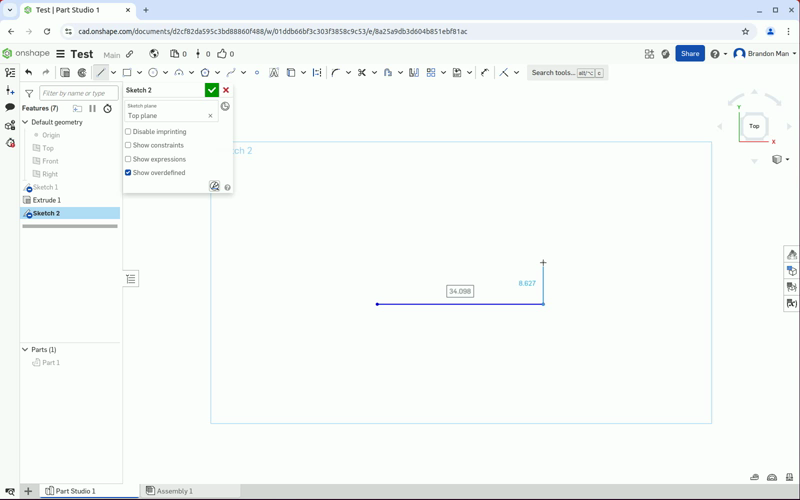
click(543, 262)
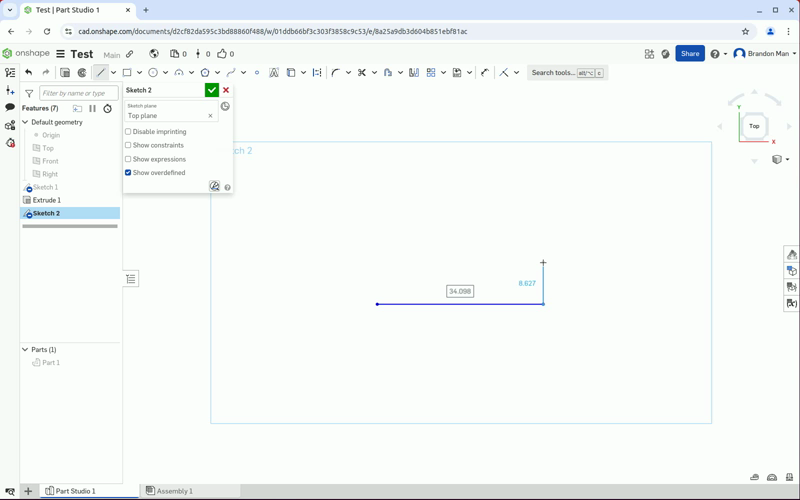
key_up(shift)
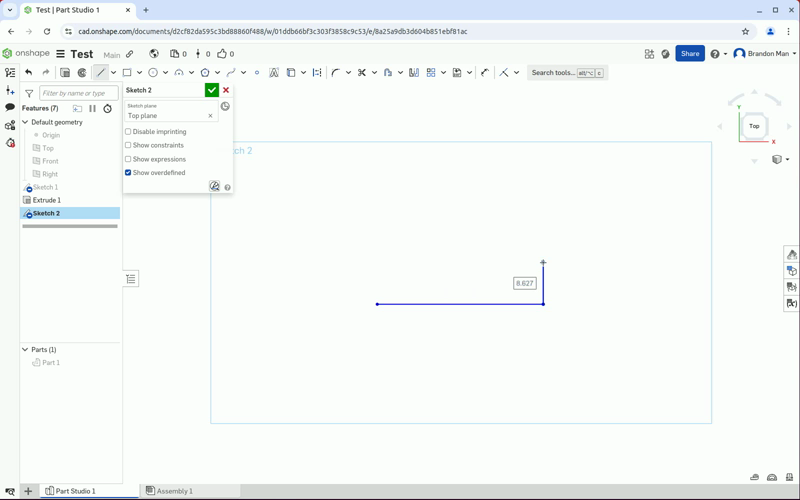
key_down(shift)
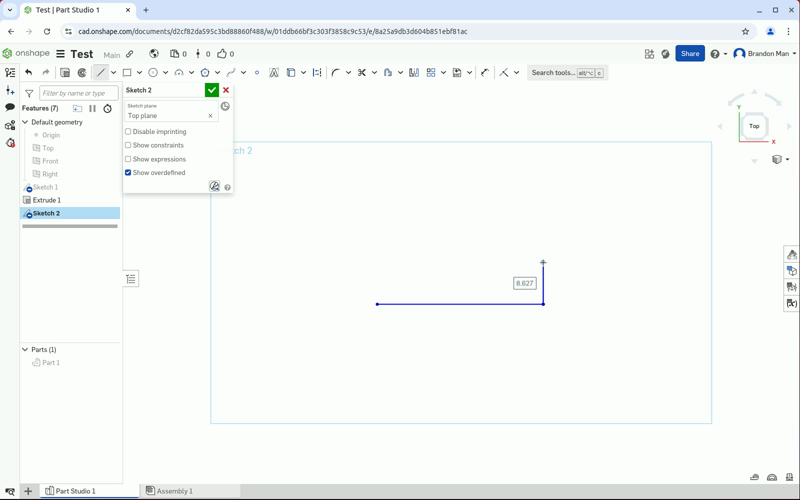
mouse_move(573, 262)
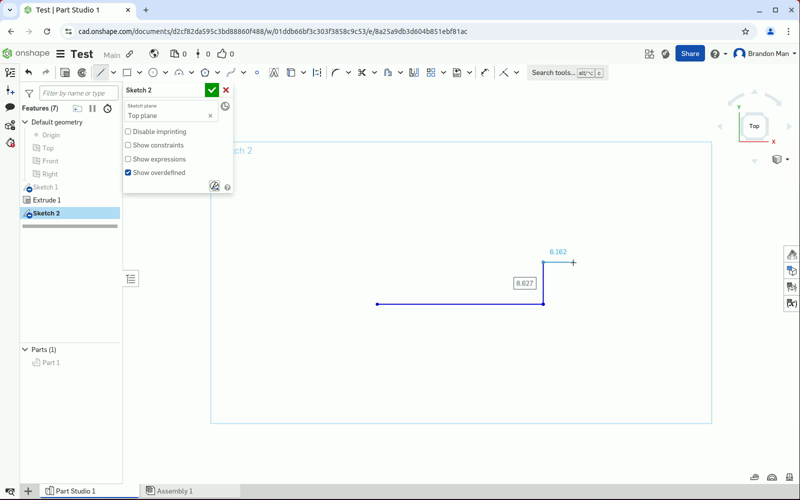
mouse_move(501, 262)
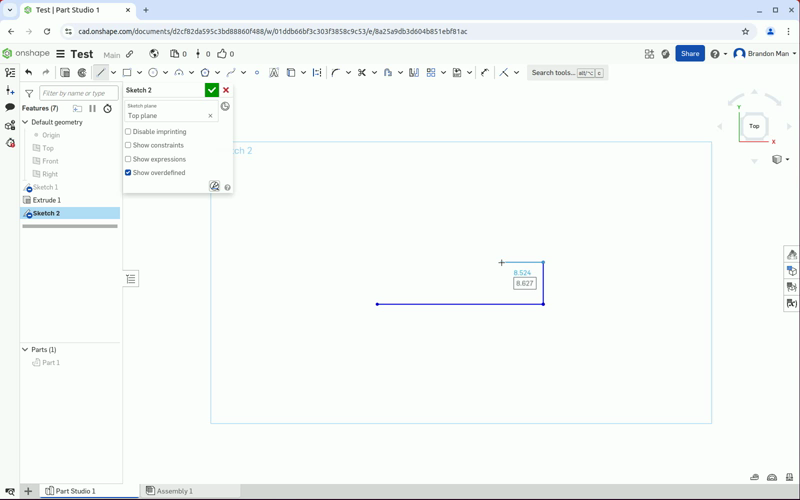
click(501, 262)
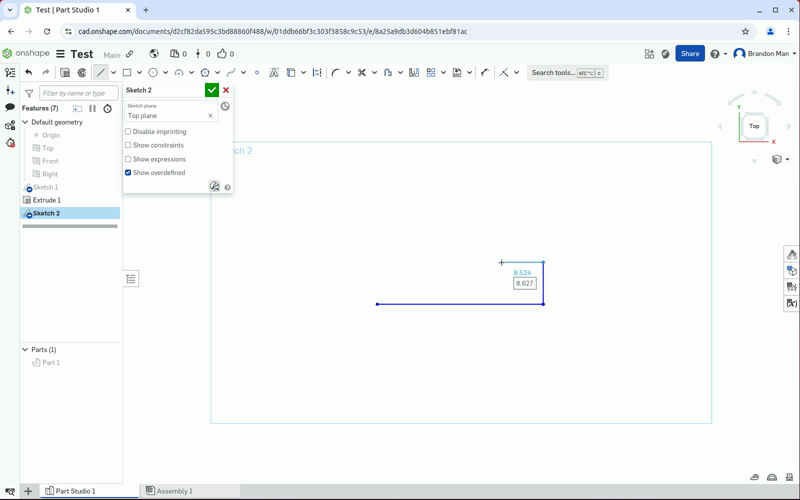
key_up(shift)
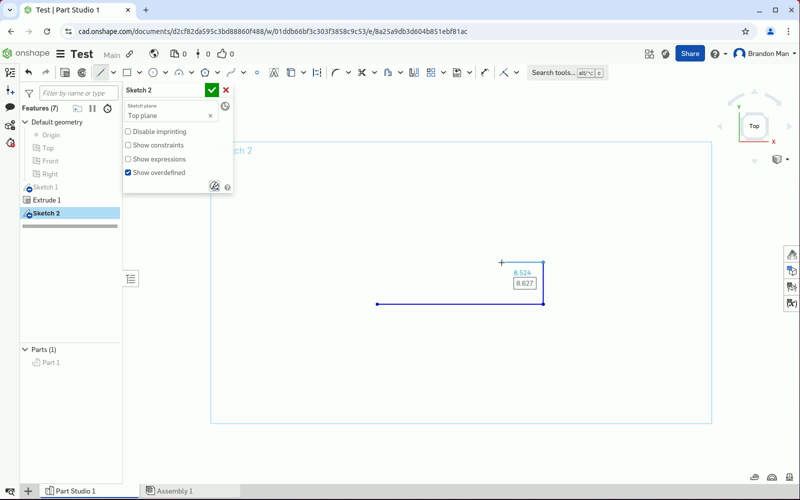
key_down(shift)
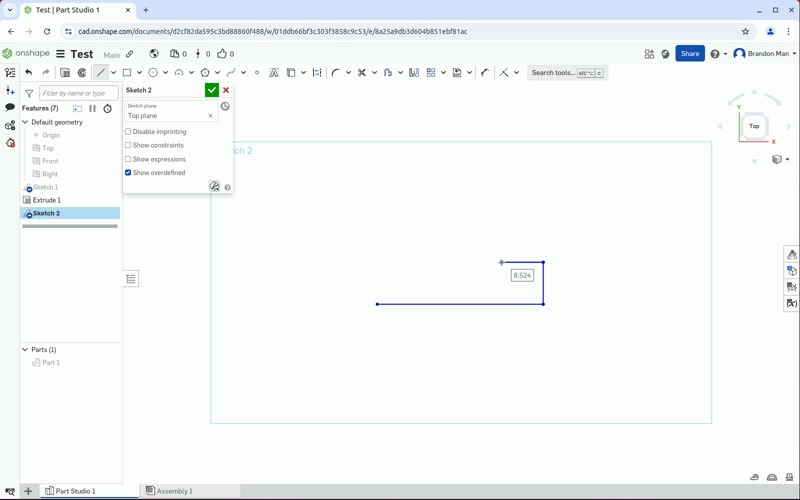
mouse_move(417, 262)
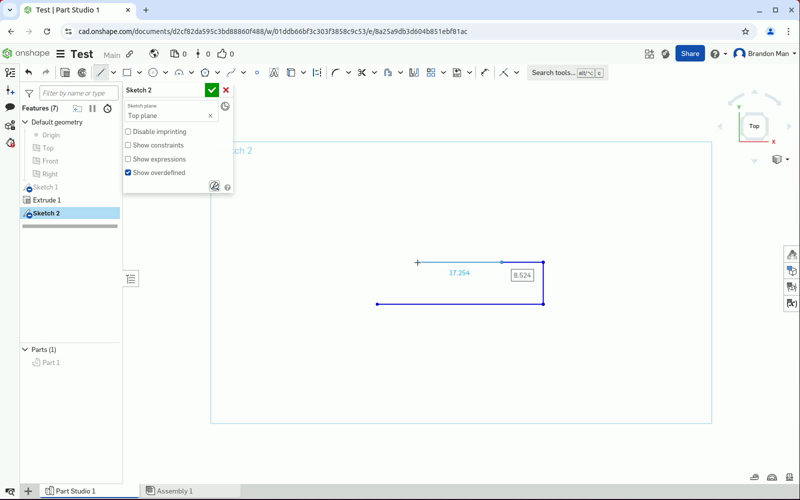
click(417, 262)
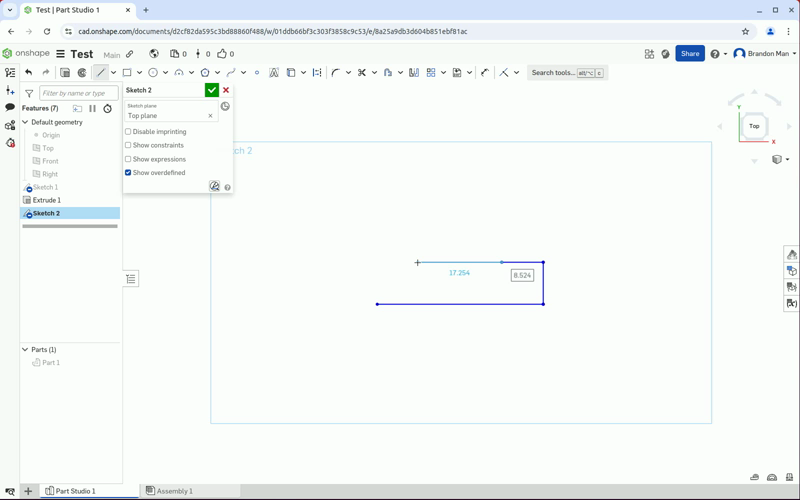
key_up(shift)
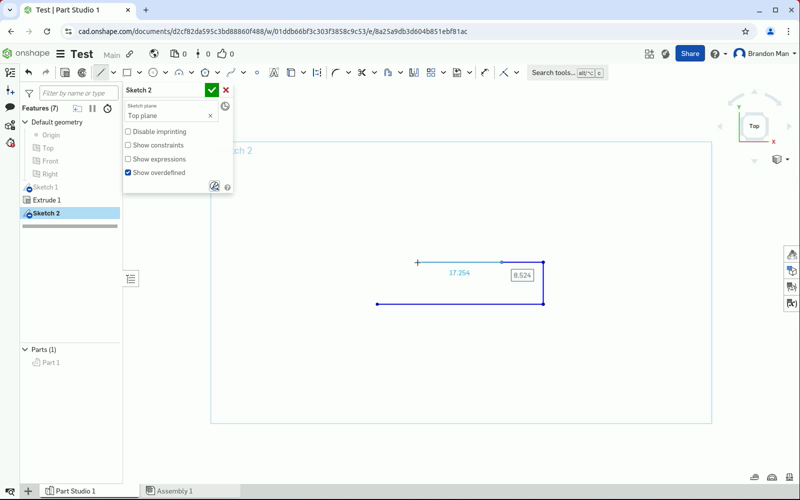
key_down(shift)
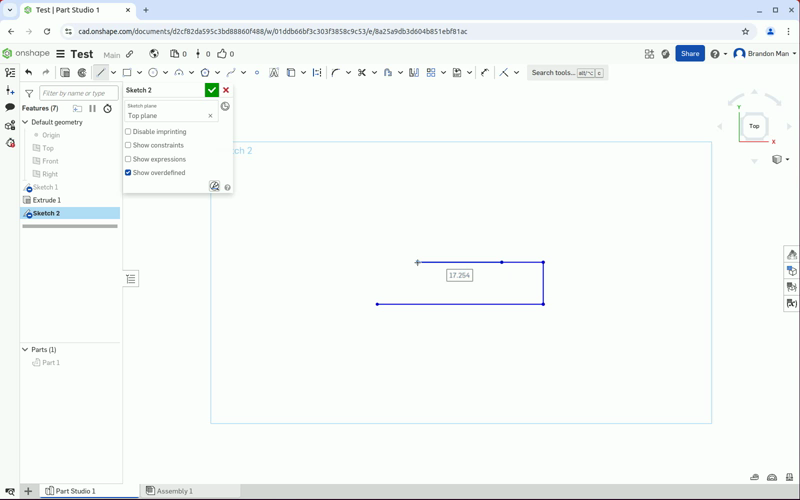
mouse_move(447, 262)
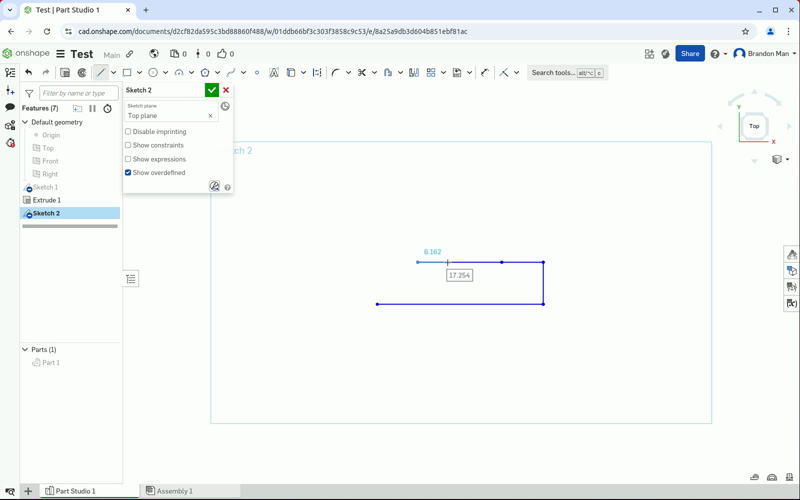
mouse_move(377, 262)
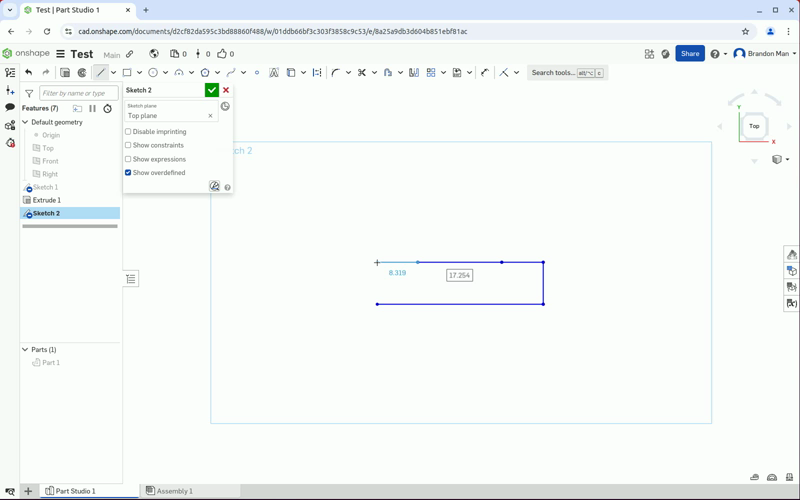
click(377, 262)
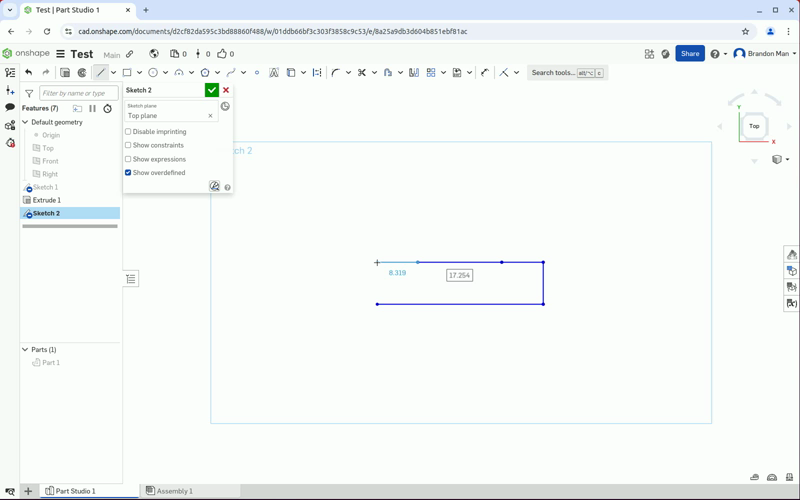
key_up(shift)
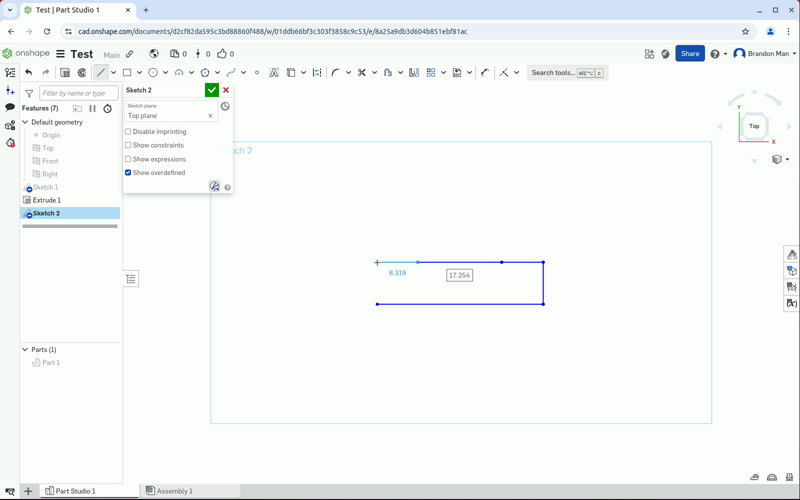
mouse_move(407, 262)
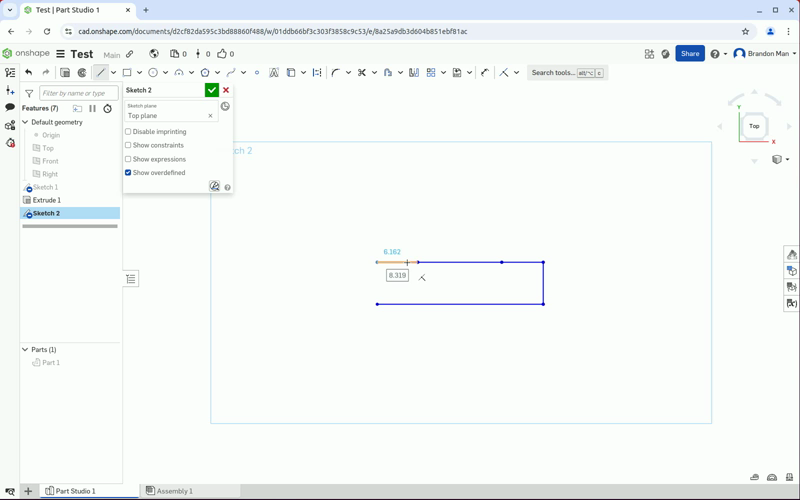
key_down(shift)
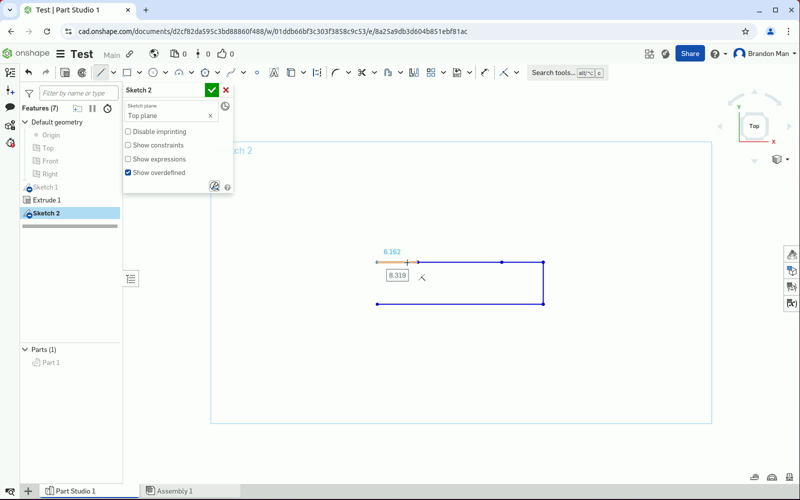
mouse_move(377, 304)
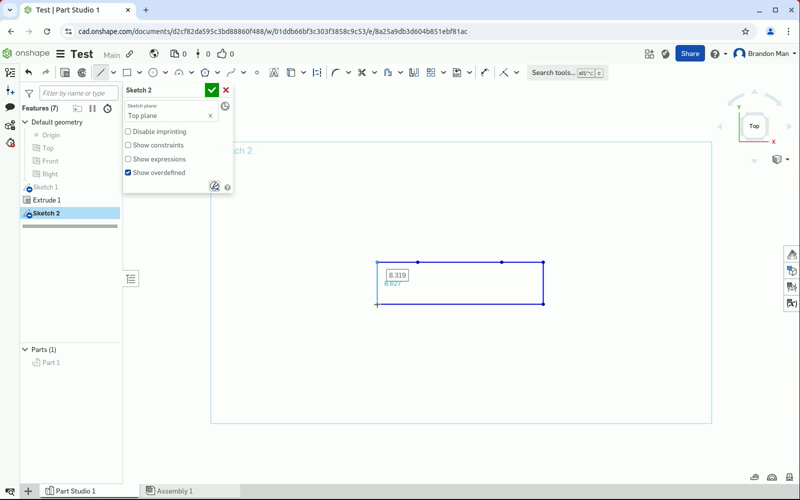
key_up(shift)
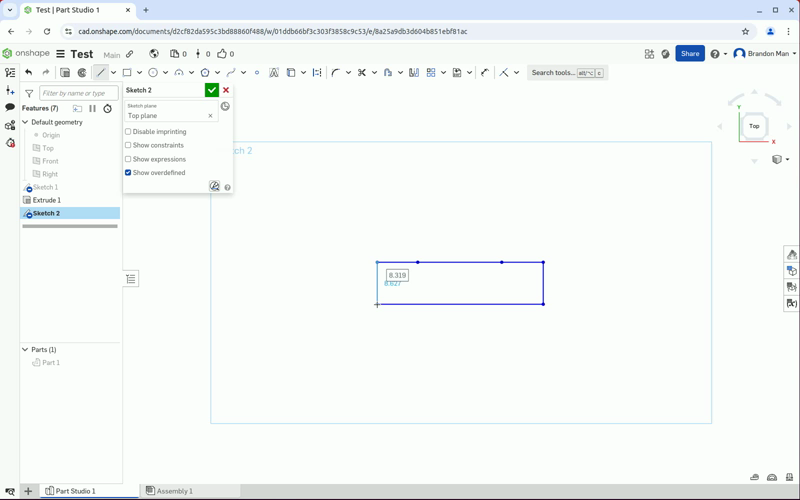
click(377, 304)
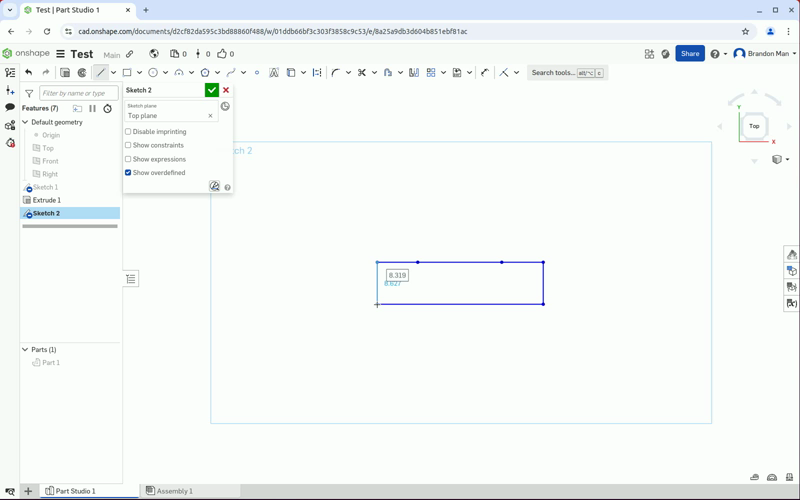
key(esc)
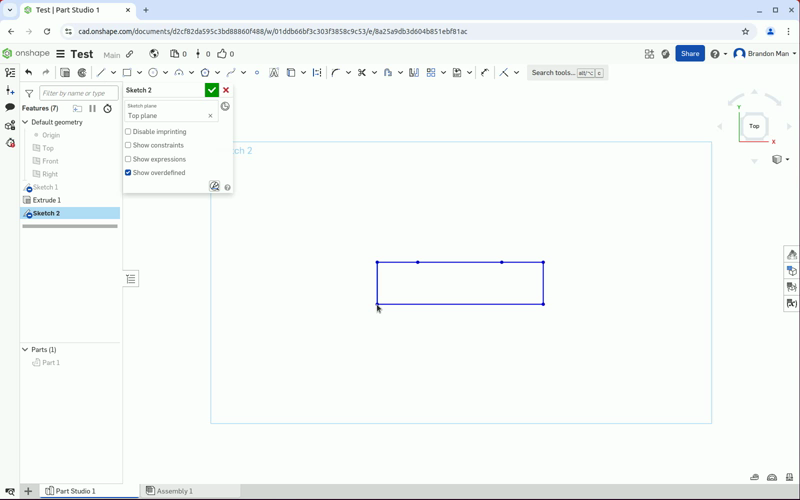
mouse_move(449, 272)
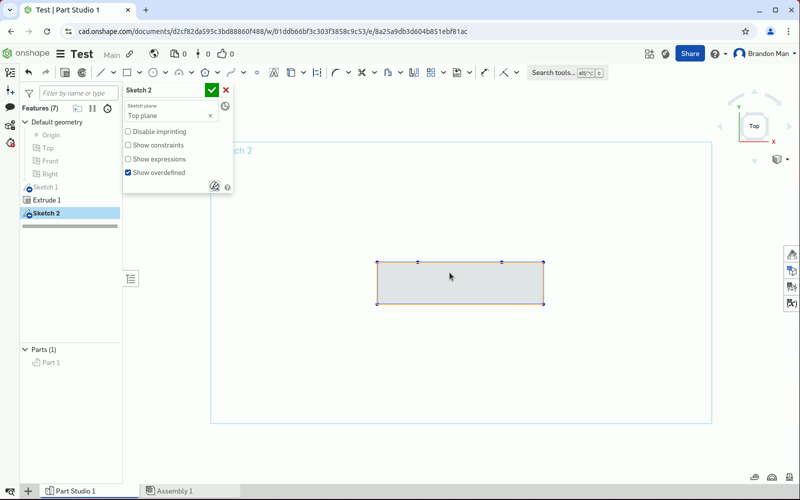
click(449, 272)
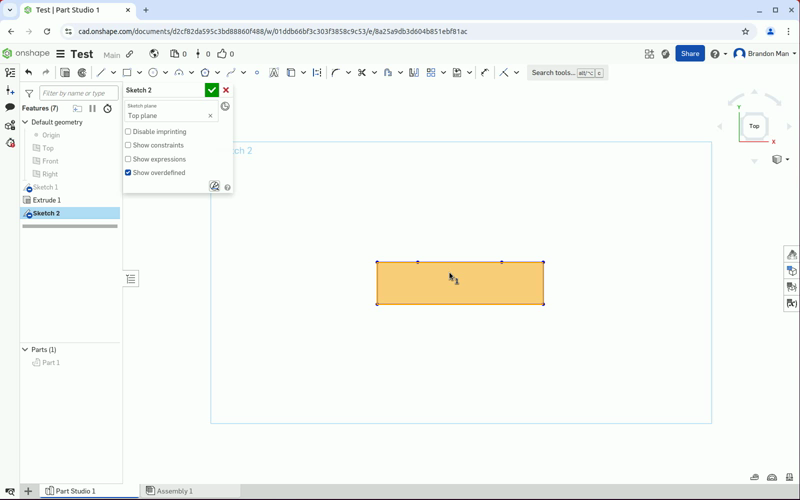
mouse_move(73, 352)
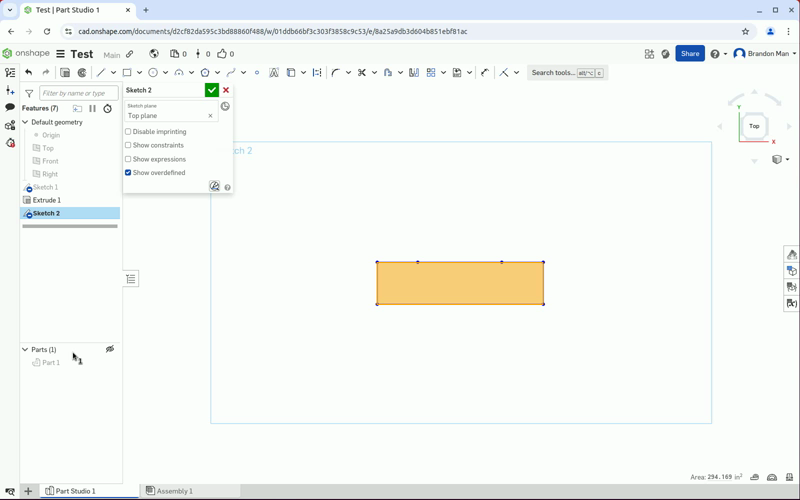
key(shift+y)
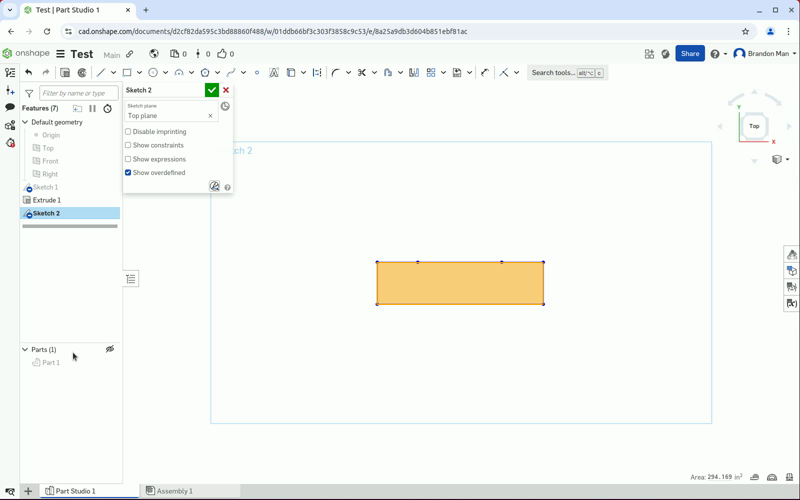
key(shift+e)
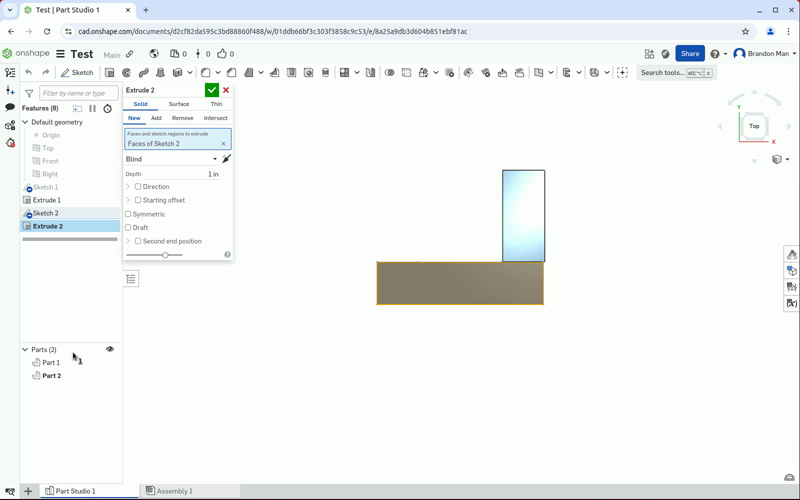
mouse_move(143, 106)
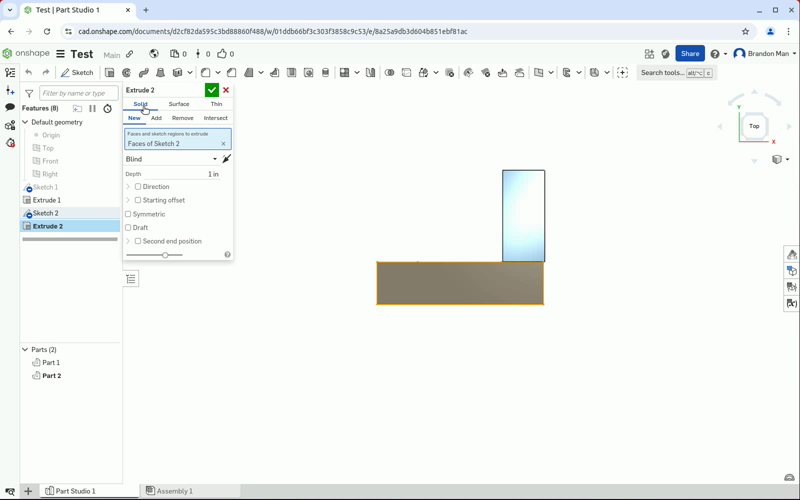
click(143, 106)
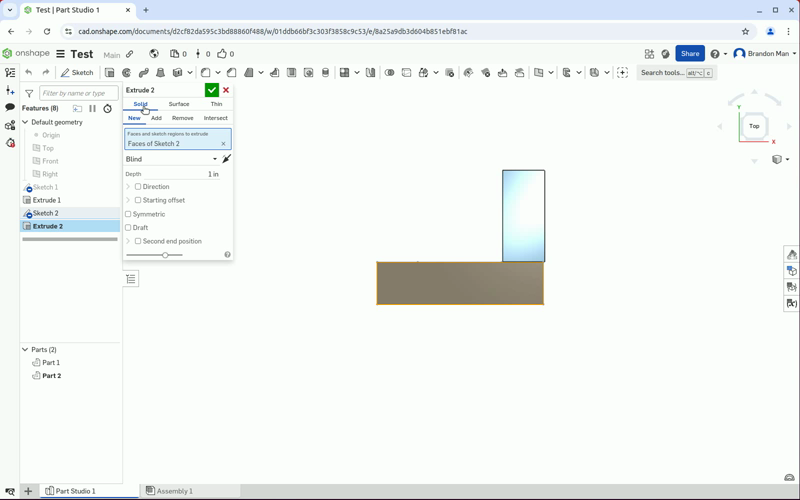
mouse_move(137, 120)
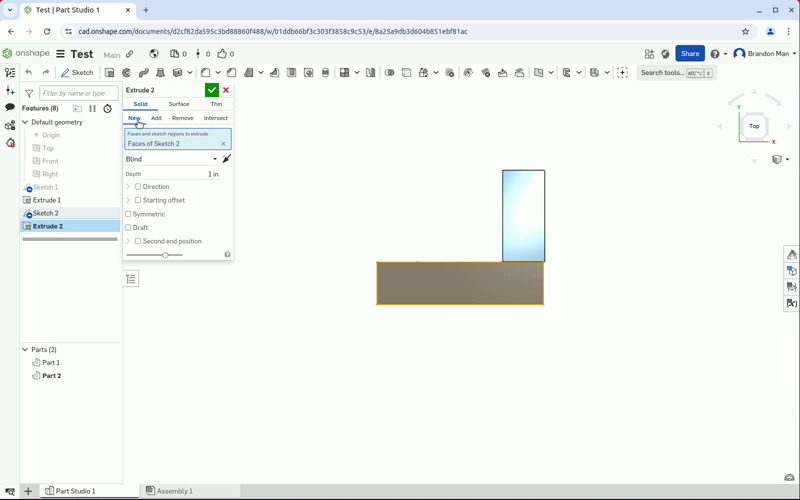
click(137, 120)
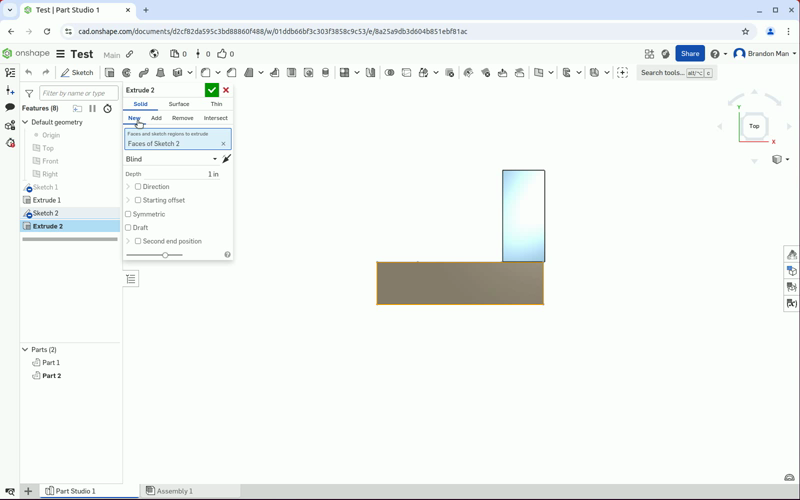
key(tab, 4)
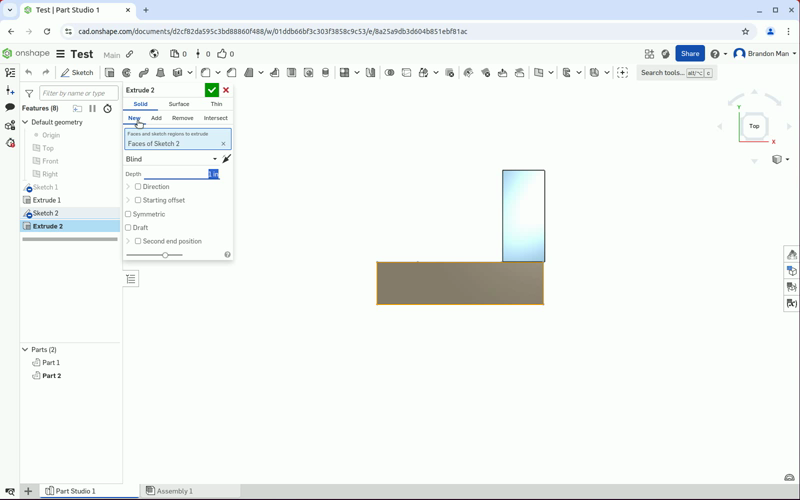
text(19.016)
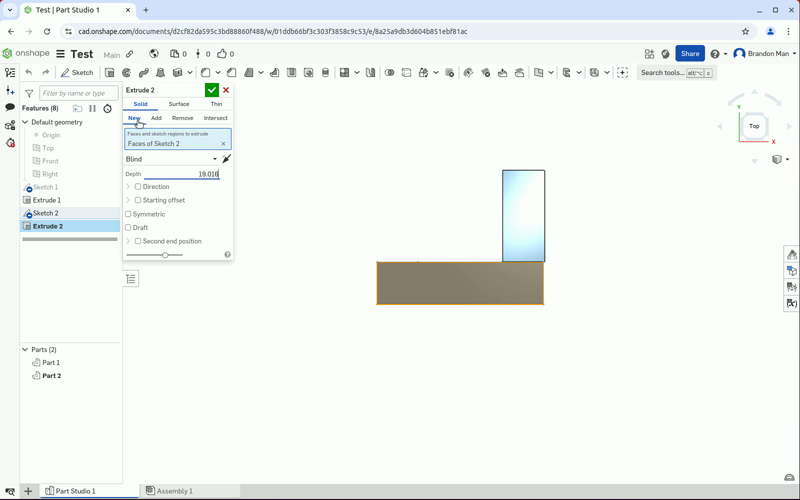
key(enter)
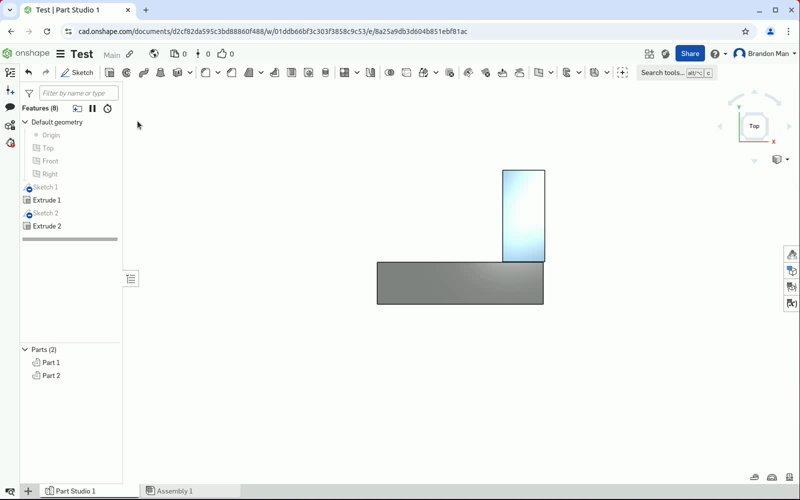
key(shift+h)
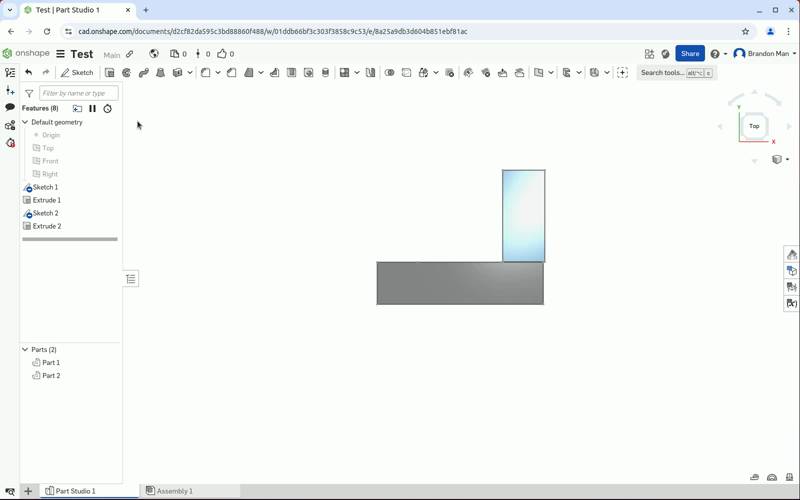
key(shift+h)
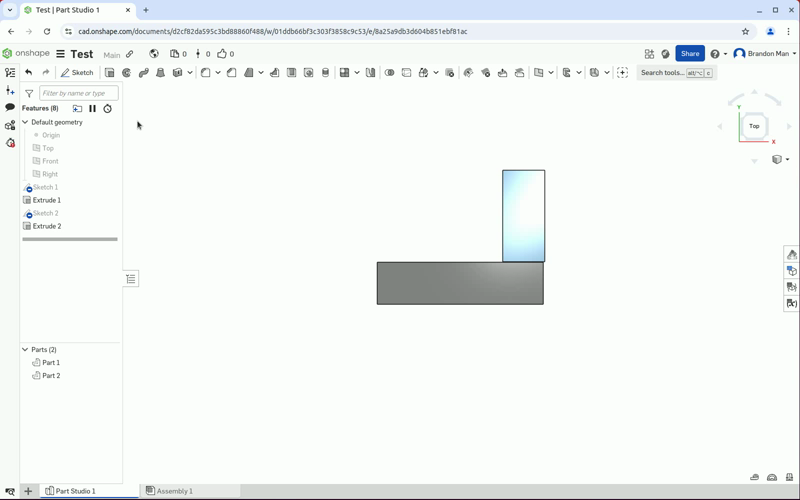
mouse_move(73, 189)
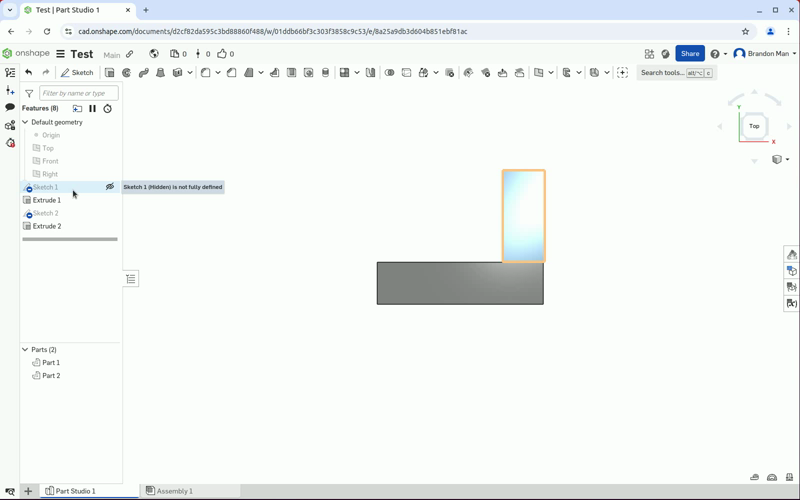
click(73, 189)
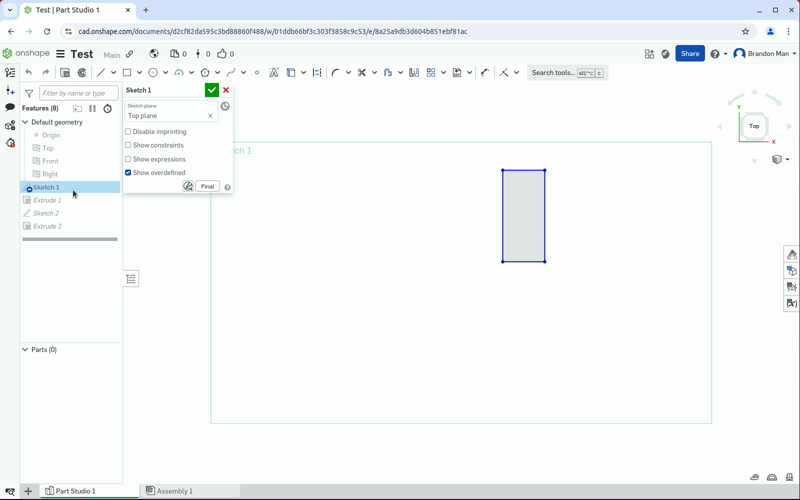
mouse_move(229, 92)
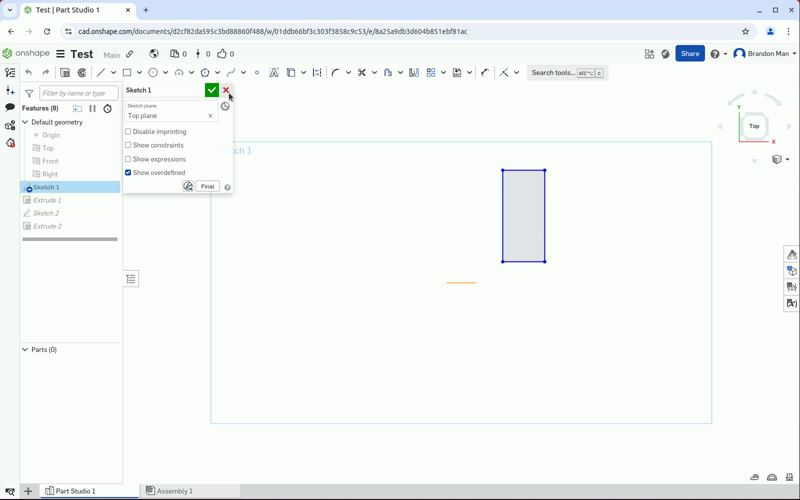
click(229, 92)
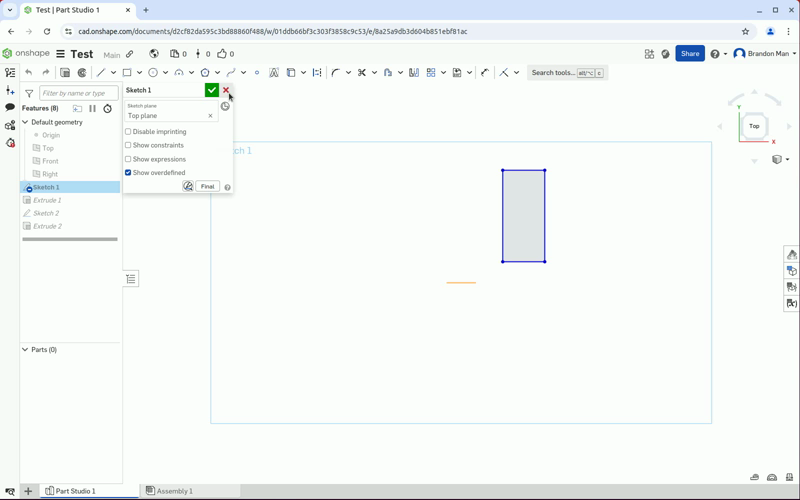
key(shift+s)
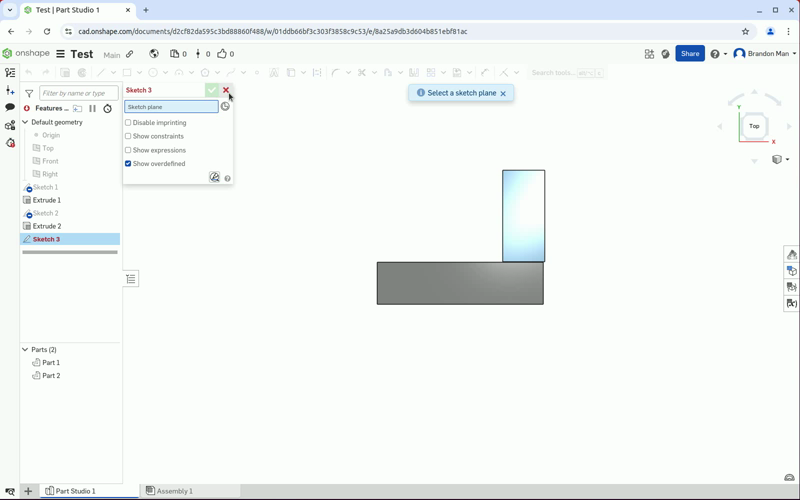
mouse_move(73, 150)
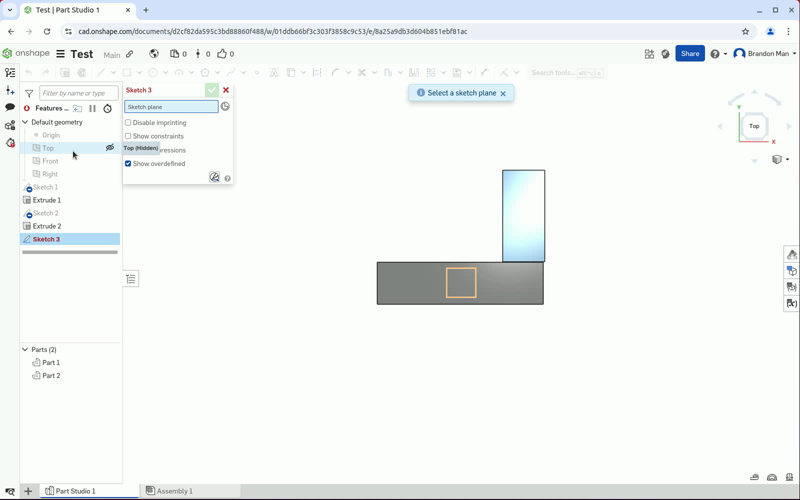
click(73, 150)
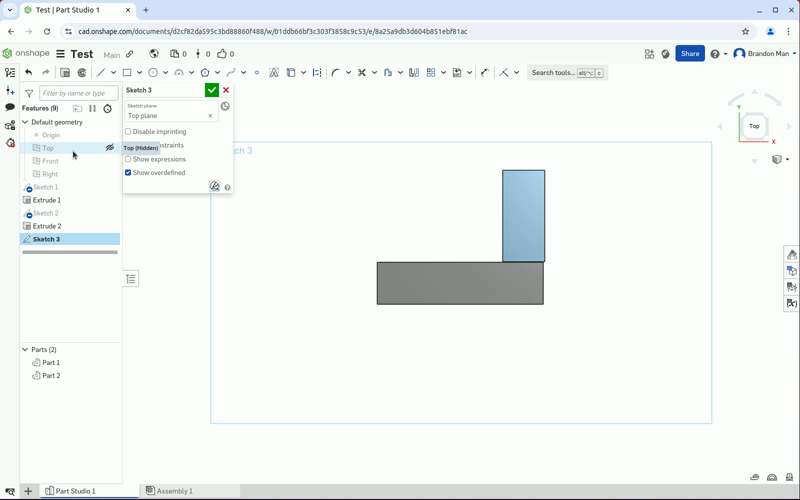
mouse_move(73, 352)
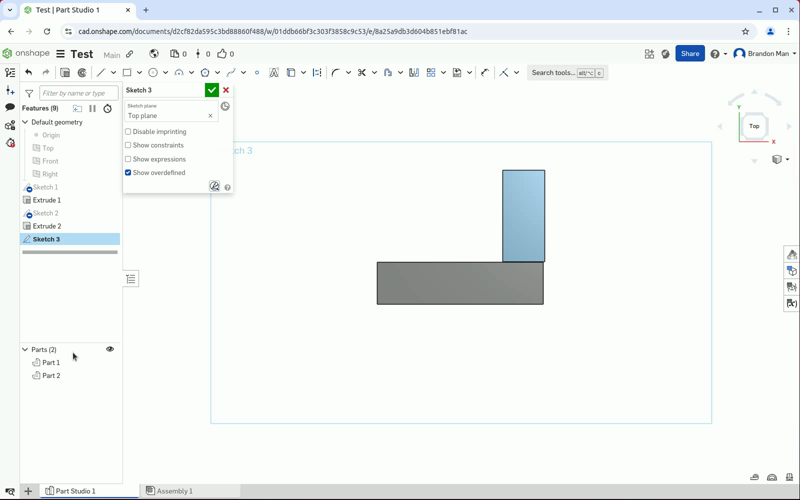
key(y)
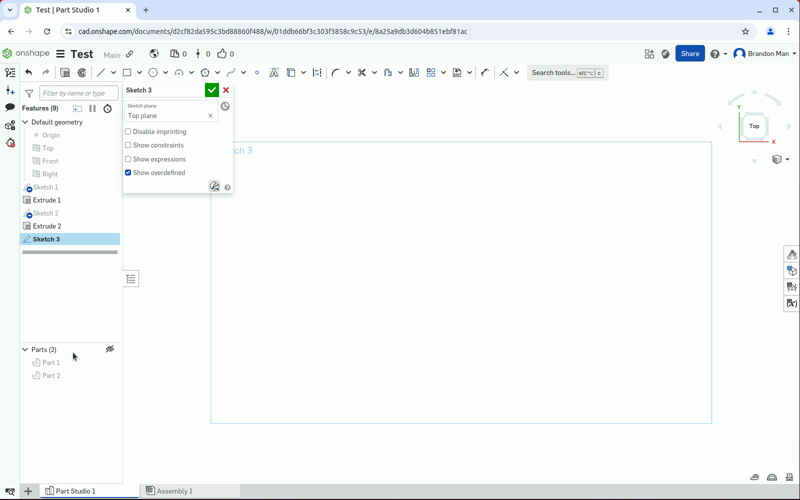
key(l)
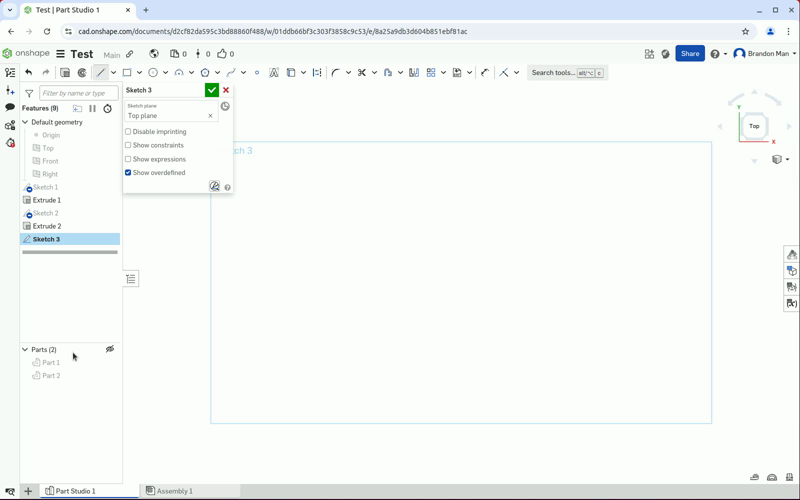
key_down(shift)
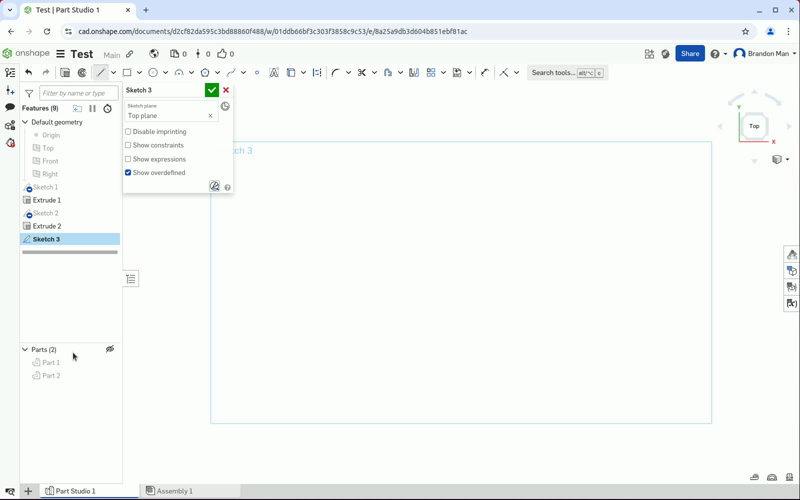
mouse_move(377, 261)
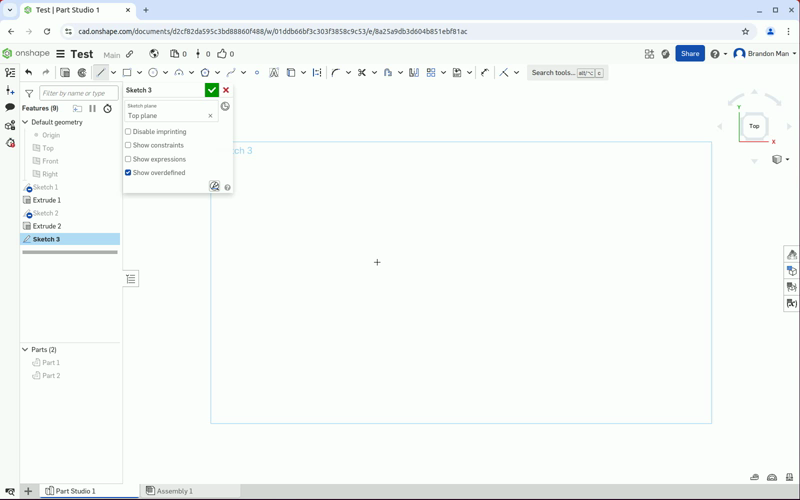
click(377, 261)
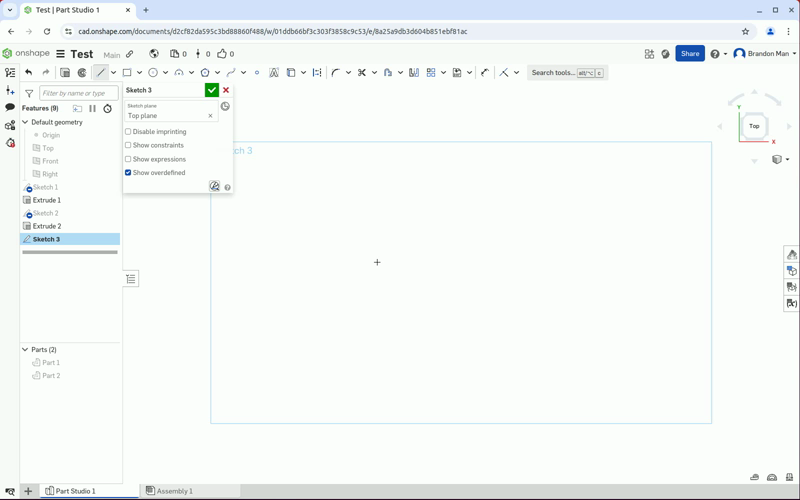
key_up(shift)
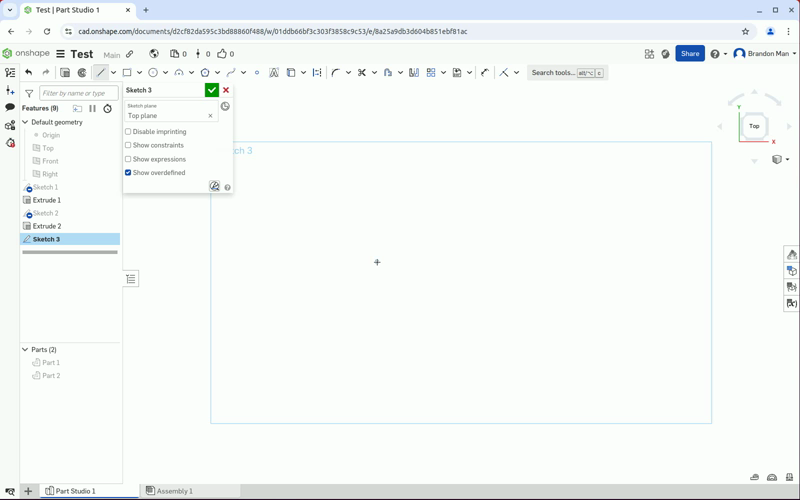
key_down(shift)
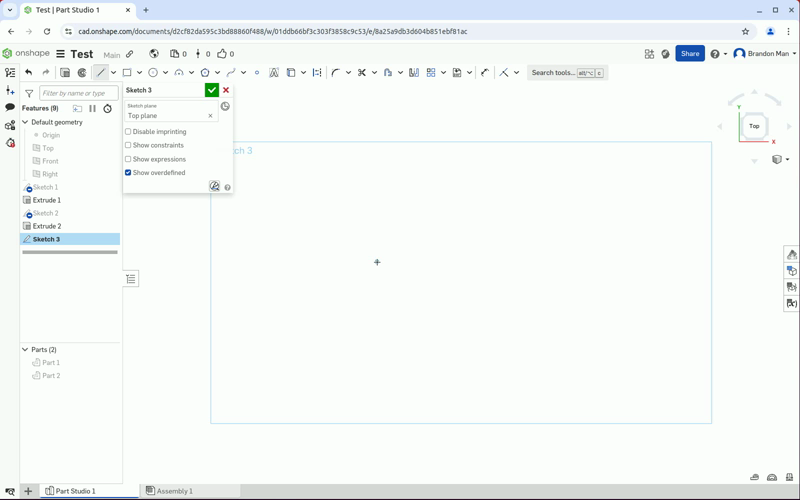
mouse_move(407, 261)
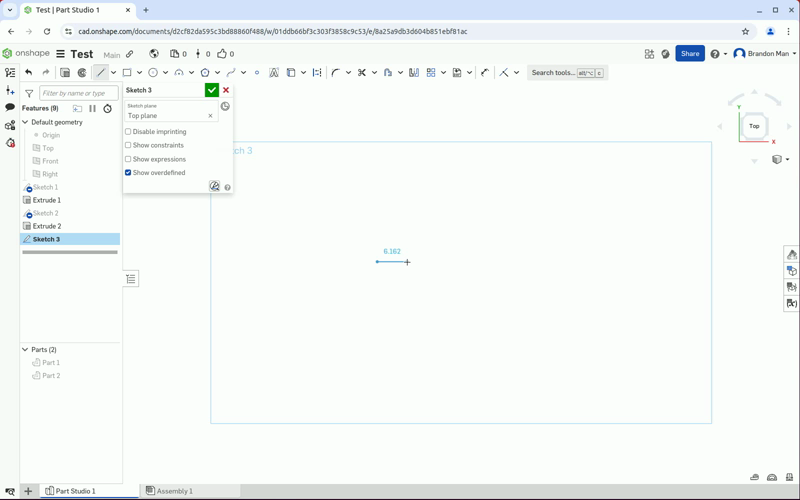
mouse_move(418, 261)
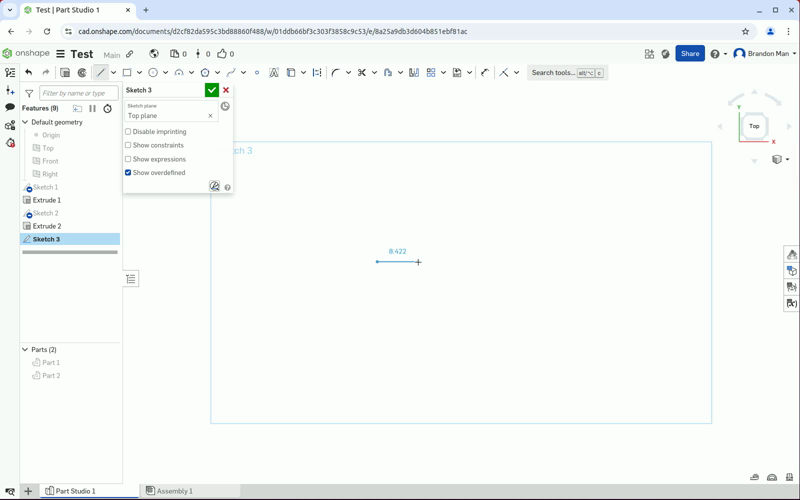
click(418, 261)
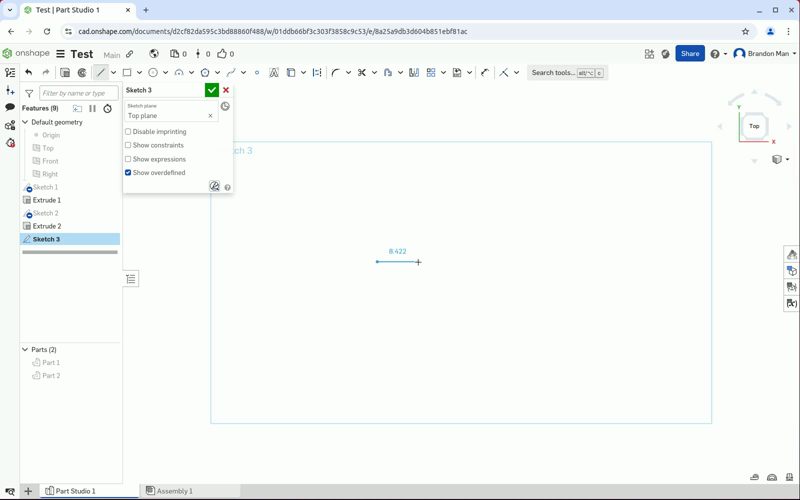
key_up(shift)
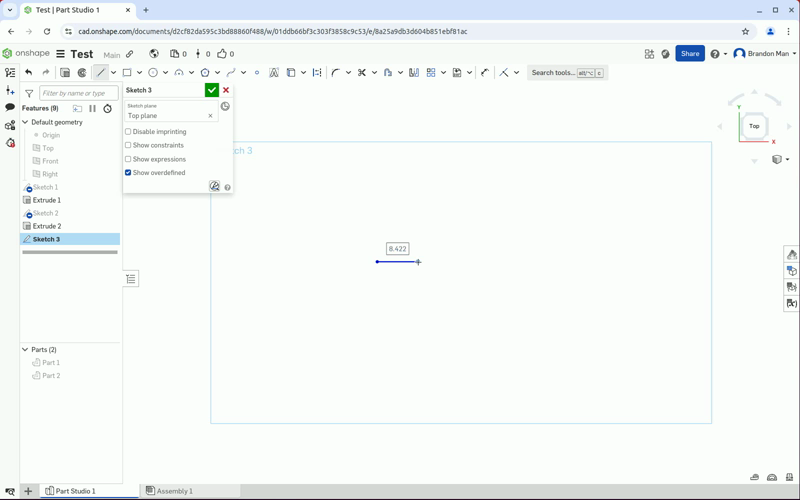
key_down(shift)
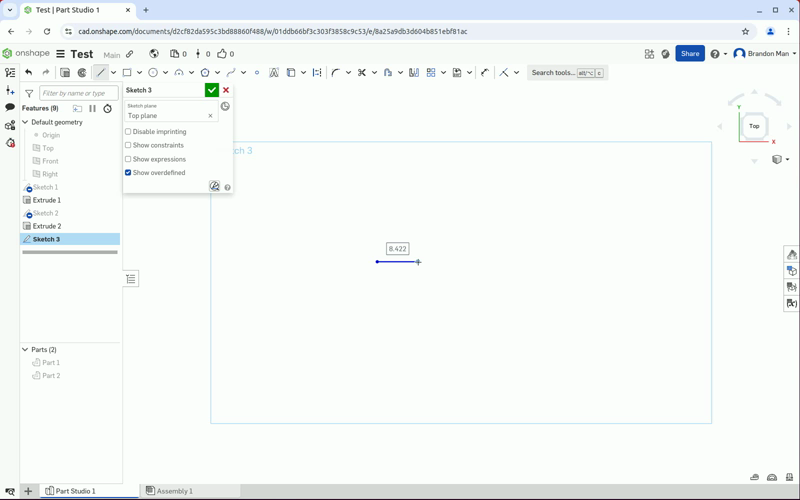
mouse_move(418, 170)
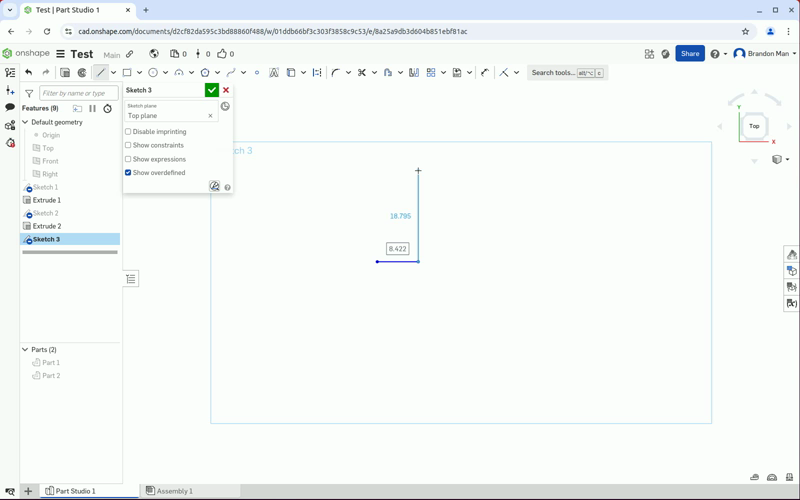
click(418, 170)
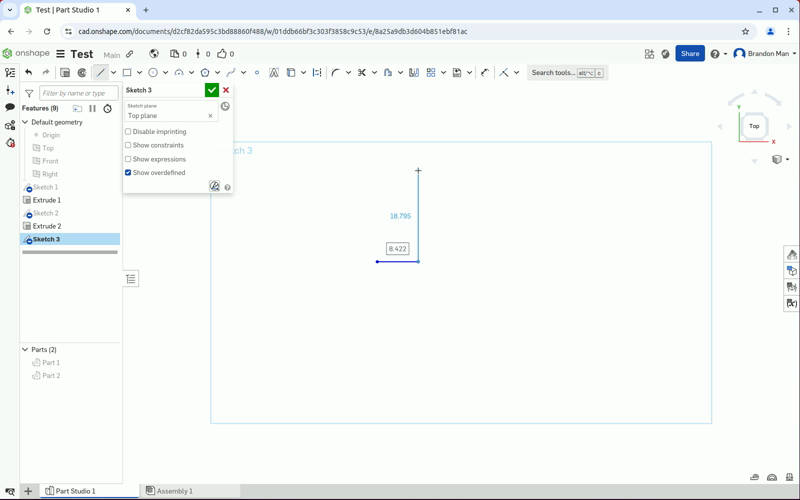
key_up(shift)
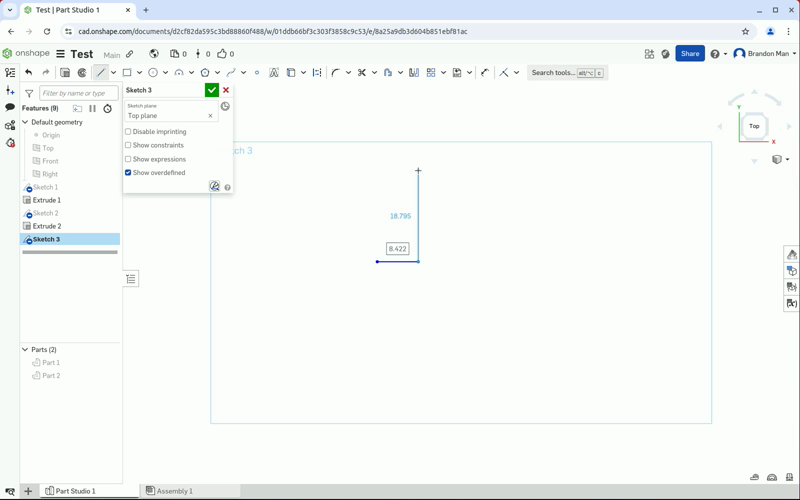
key_down(shift)
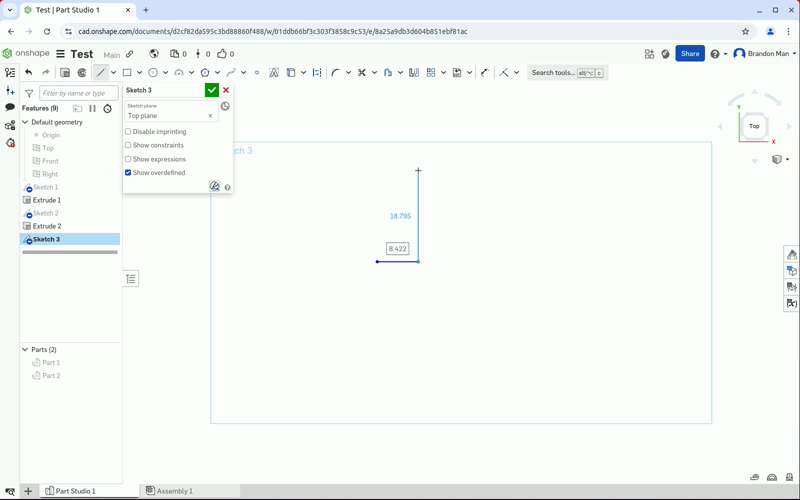
mouse_move(448, 170)
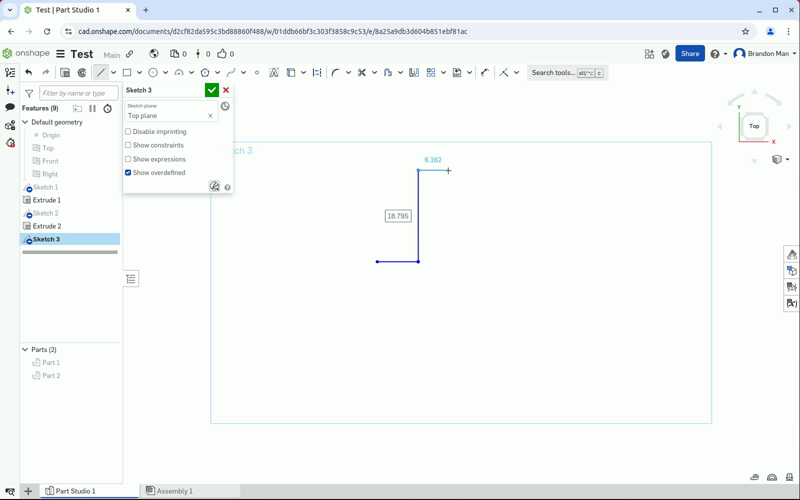
mouse_move(377, 170)
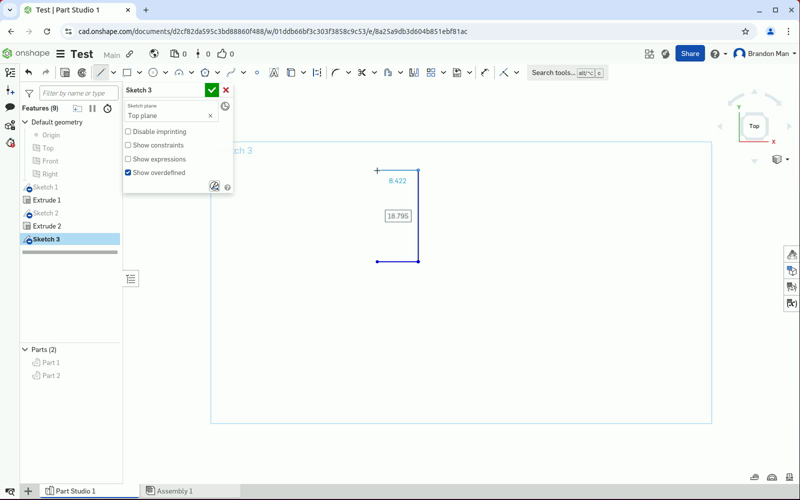
click(377, 170)
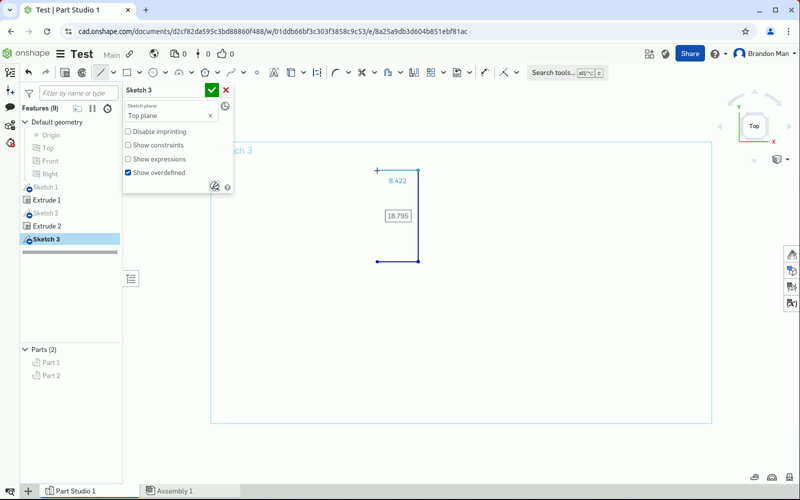
key_up(shift)
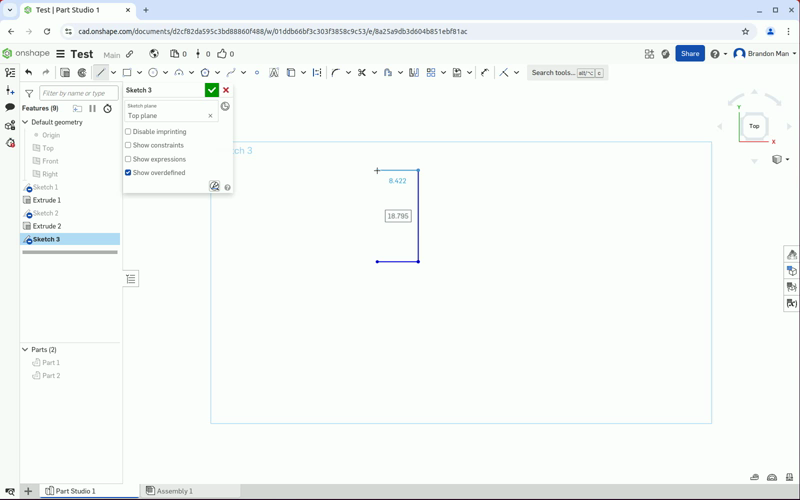
key_down(shift)
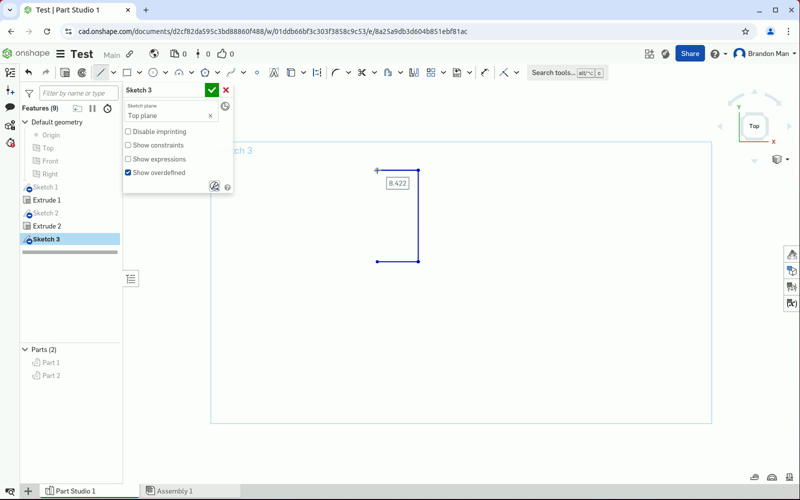
mouse_move(377, 261)
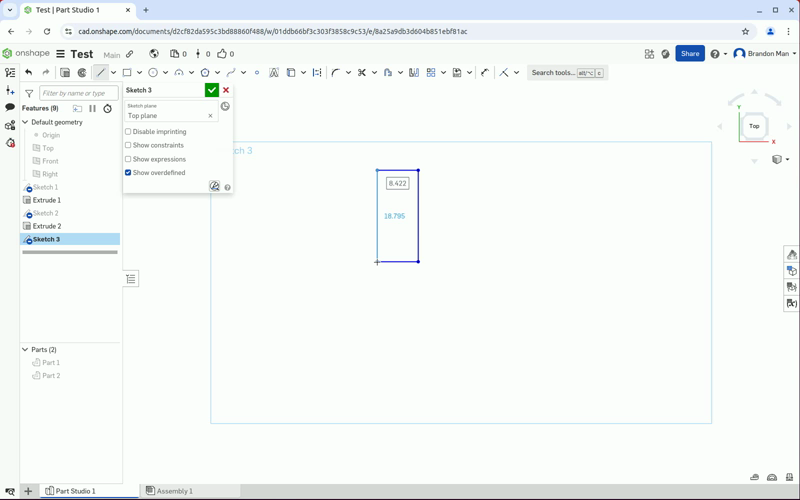
key_up(shift)
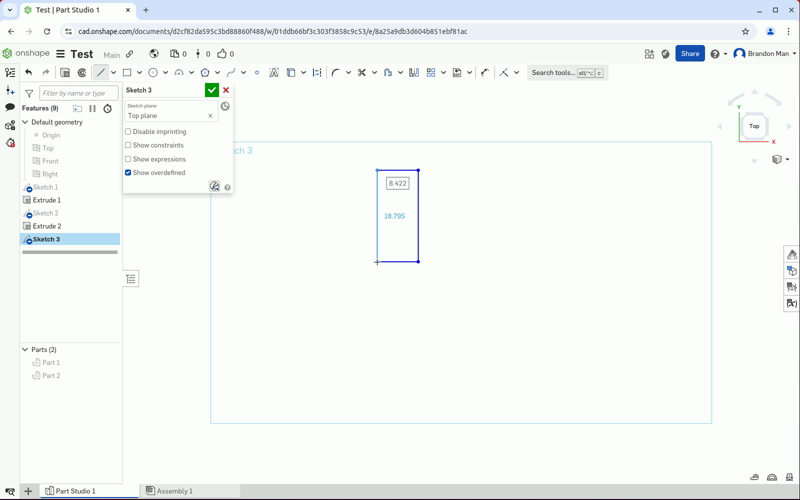
click(377, 261)
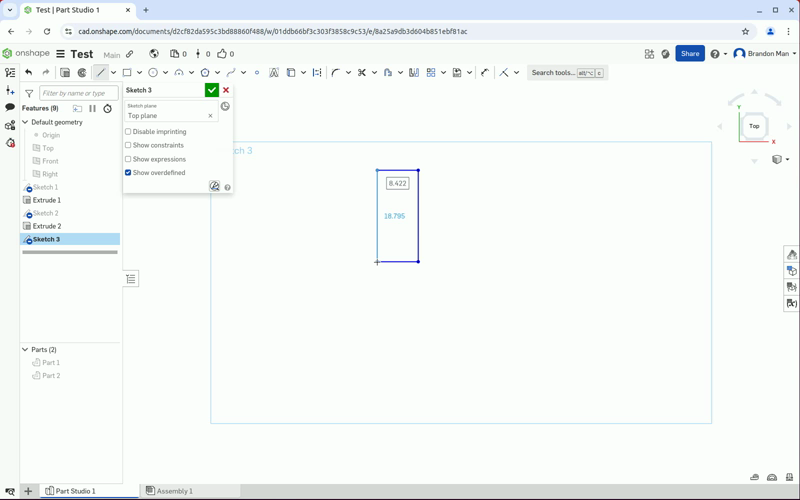
key(esc)
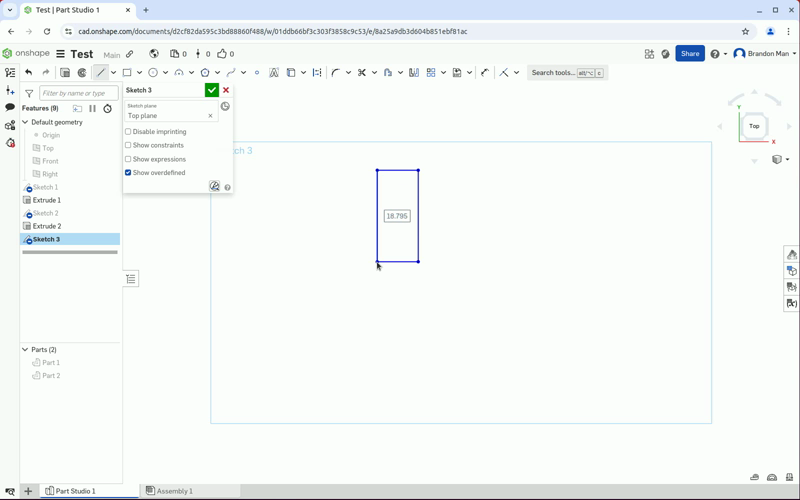
mouse_move(387, 194)
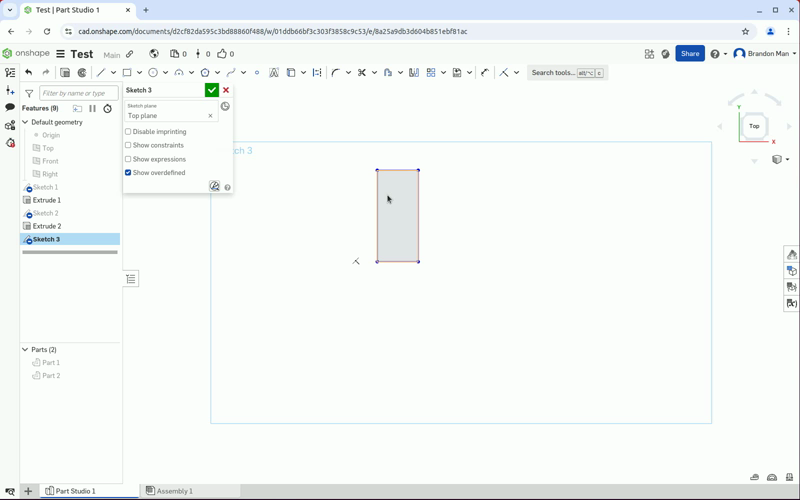
click(387, 194)
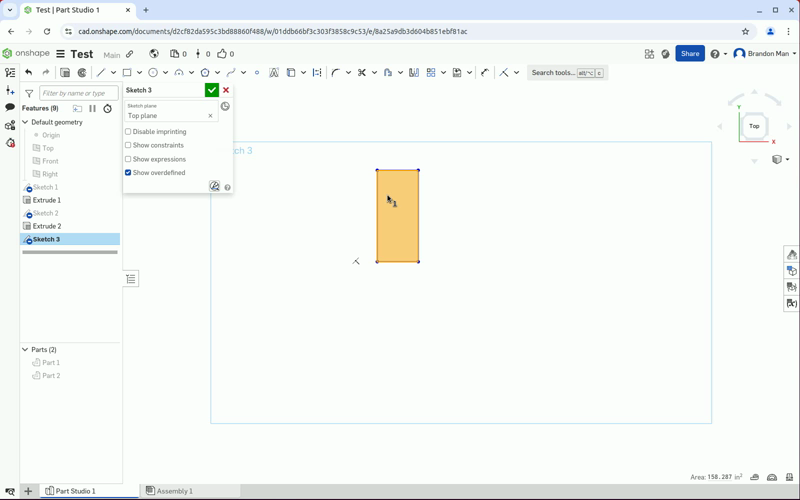
mouse_move(73, 352)
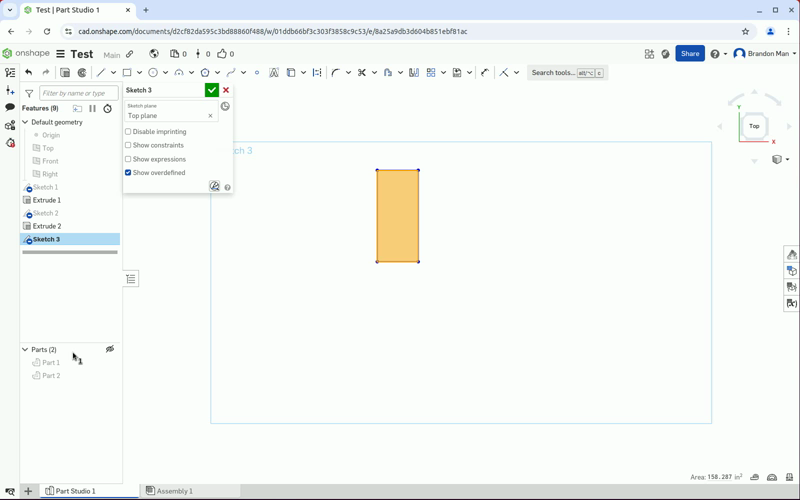
key(shift+y)
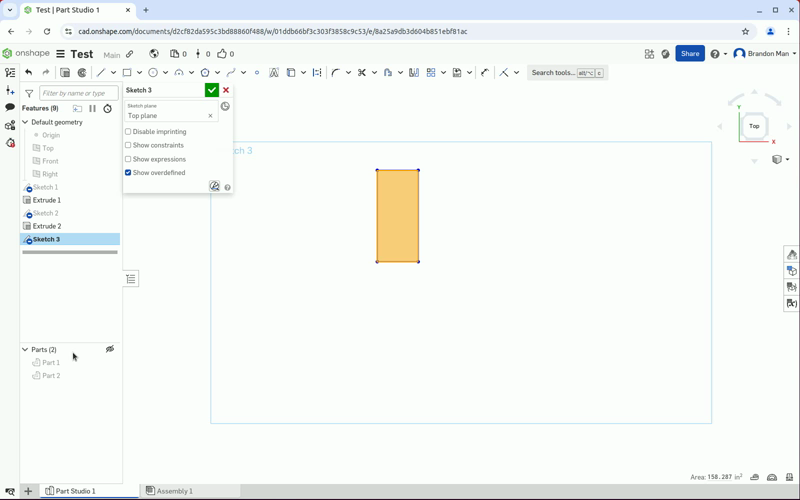
key(shift+e)
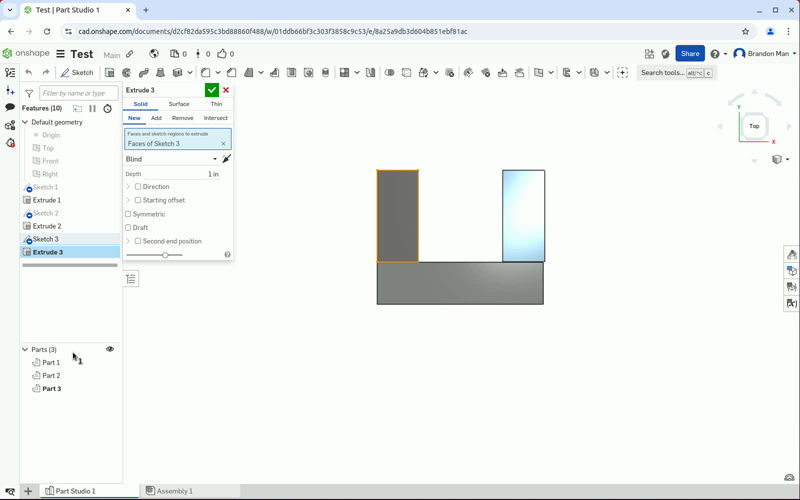
mouse_move(143, 106)
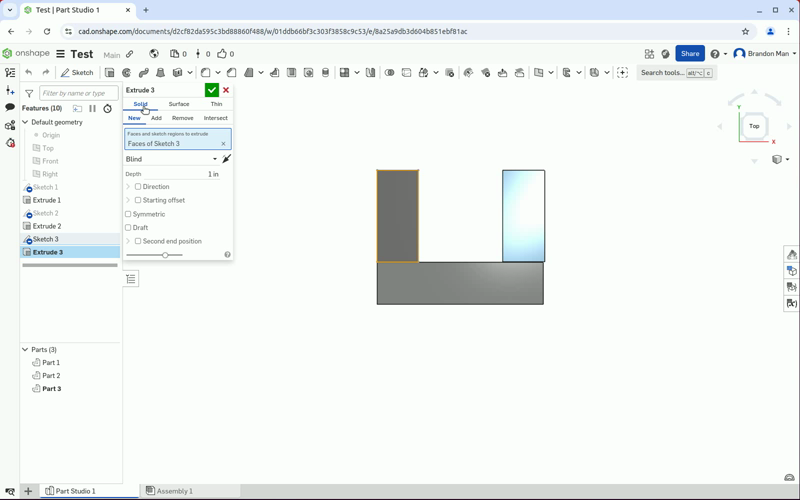
click(143, 106)
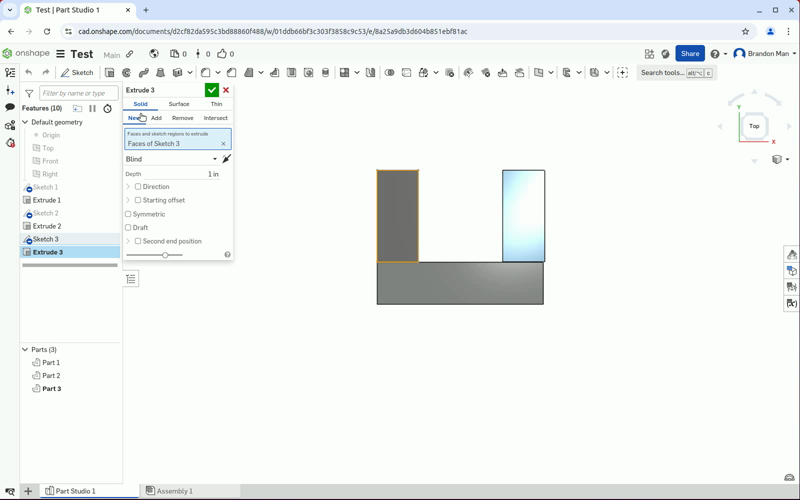
mouse_move(137, 120)
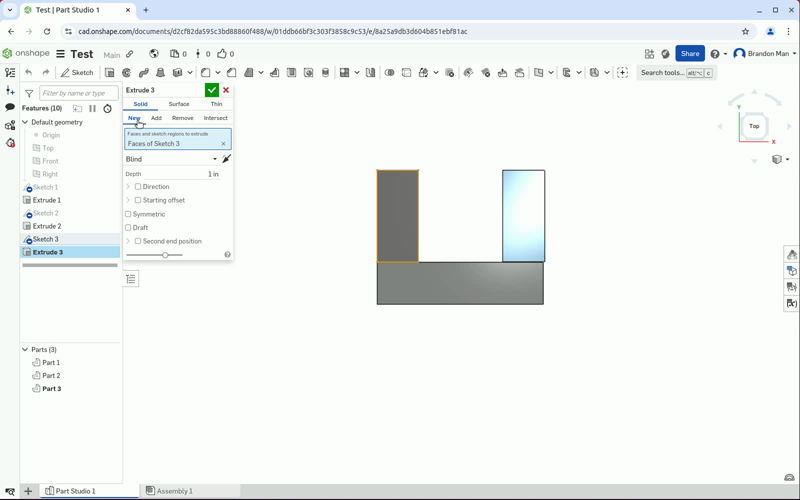
click(137, 120)
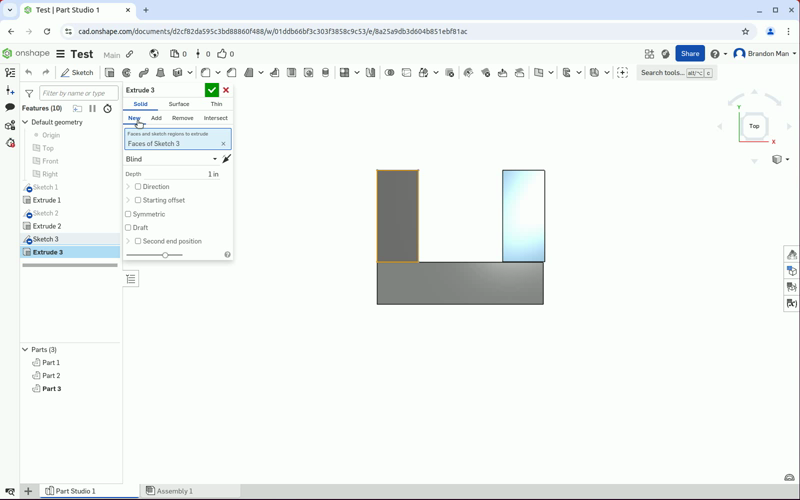
key(tab, 4)
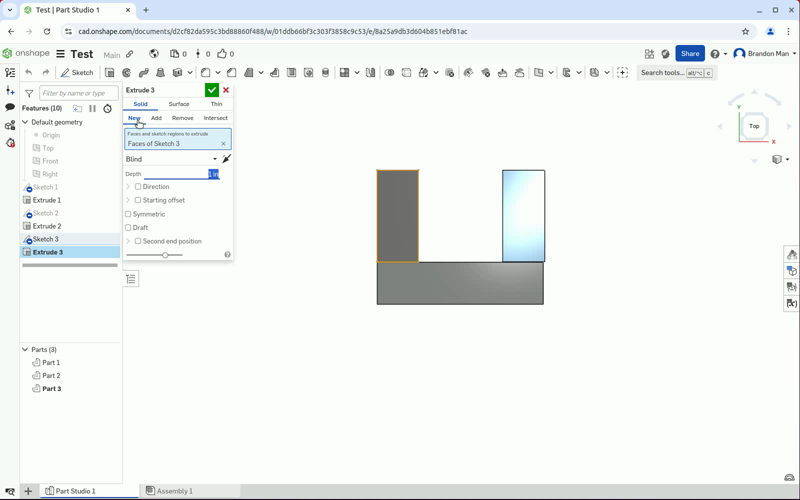
text(19.016)
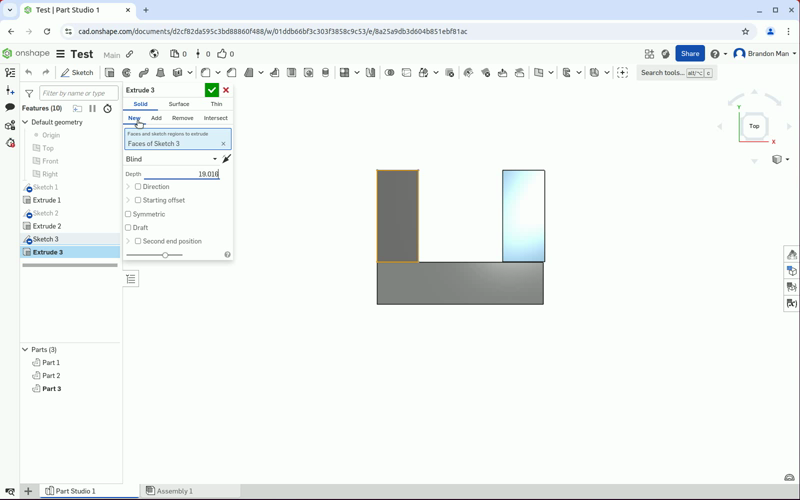
key(enter)
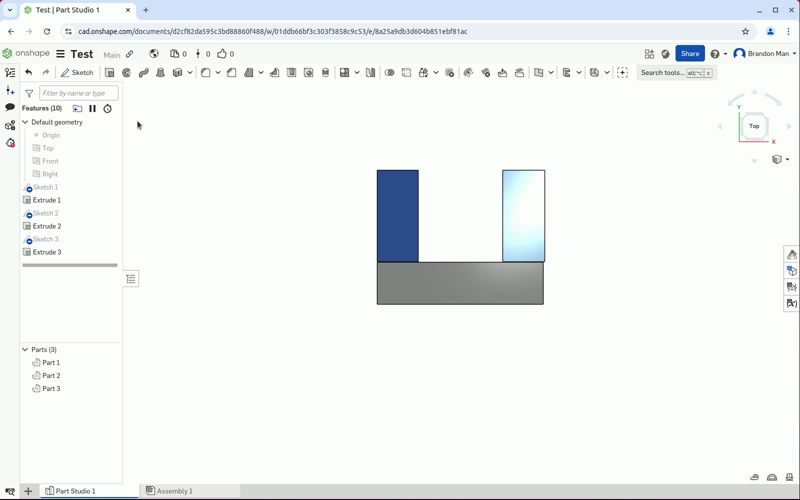
key(shift+h)
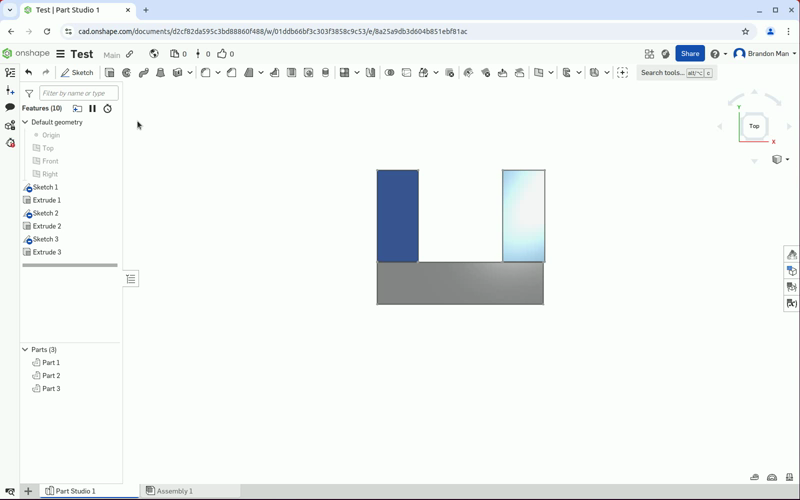
key(shift+h)
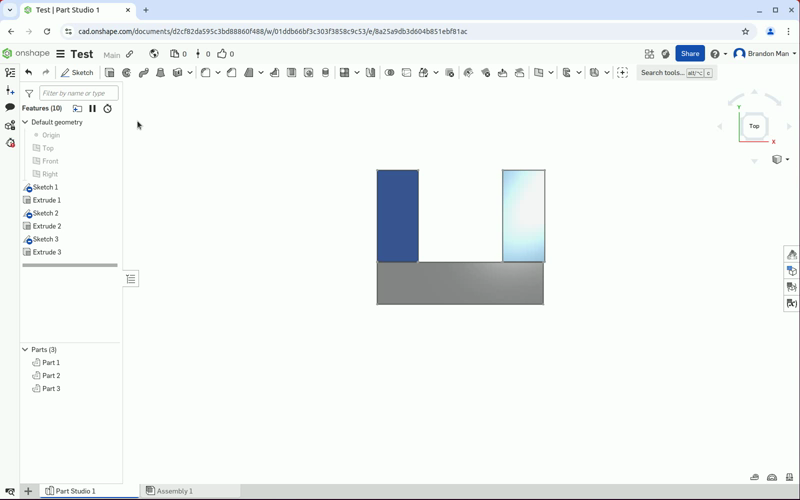
key(shift+7)
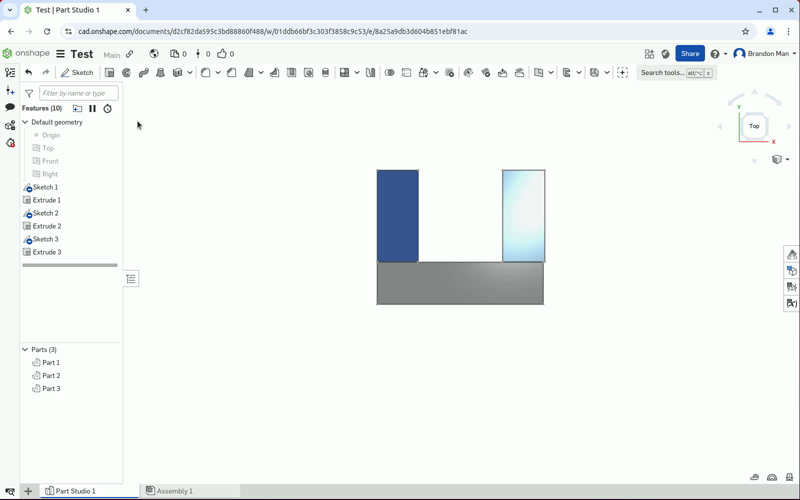
key(up, 3)
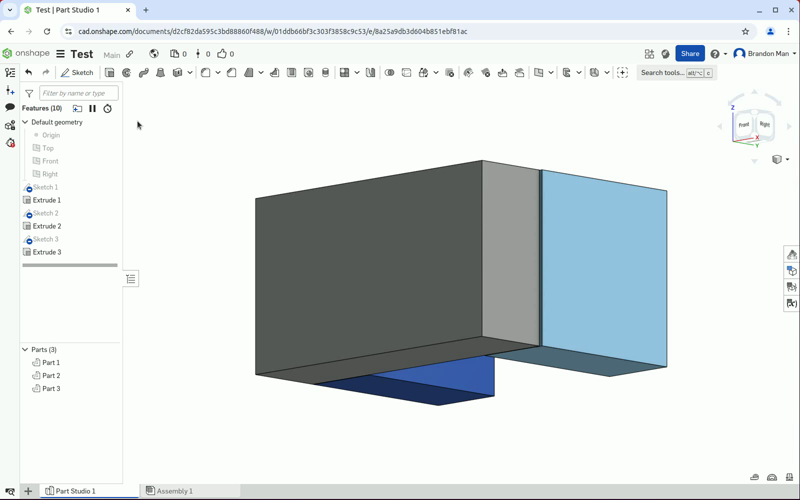
key(left, 3)
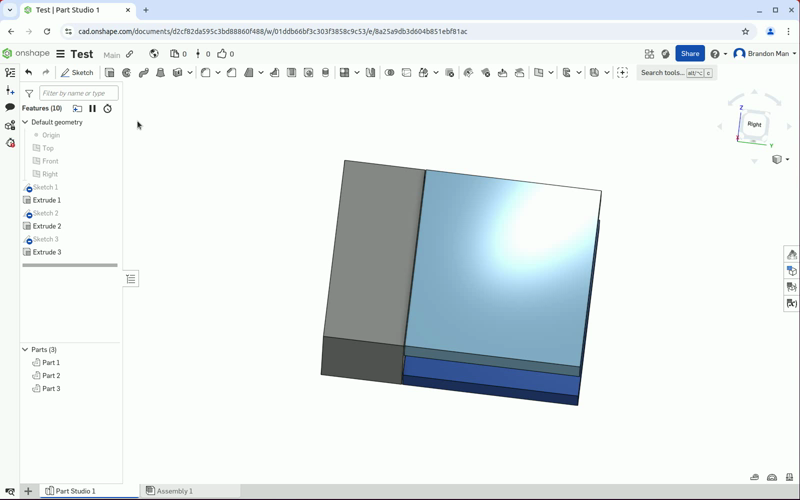
key(right, 3)
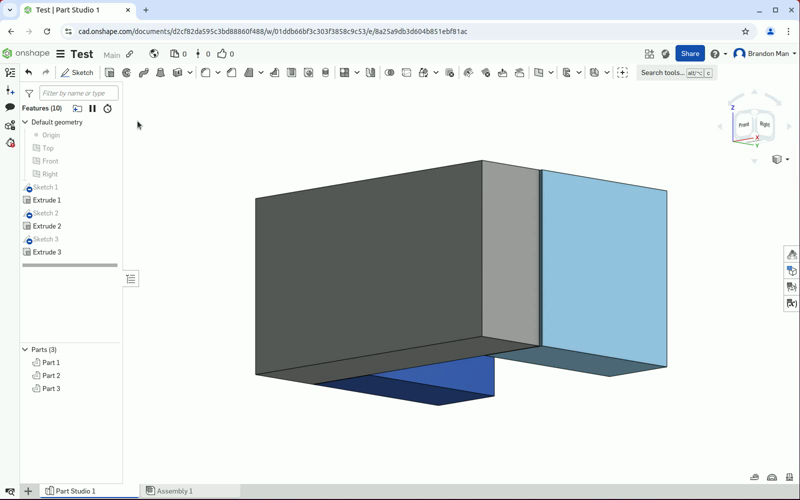
key(down, 3)
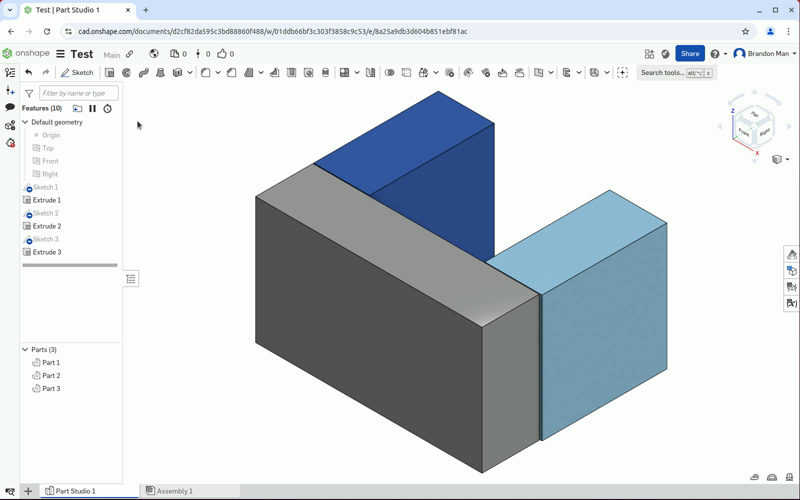
mouse_move(73, 189)
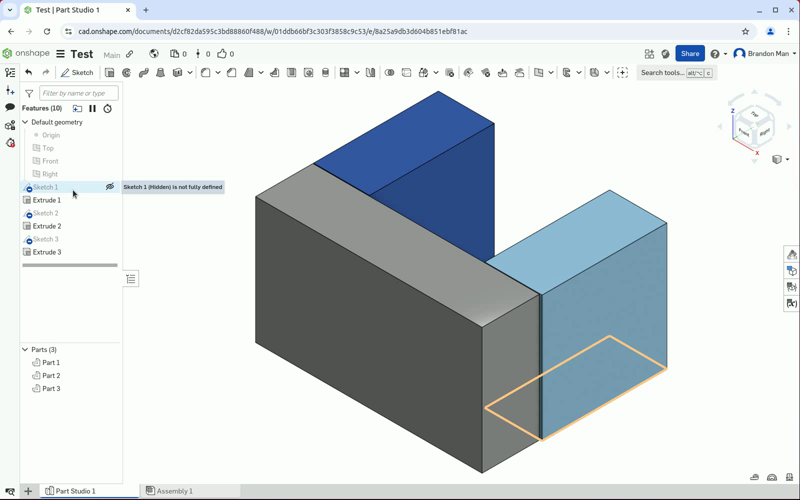
click(73, 189)